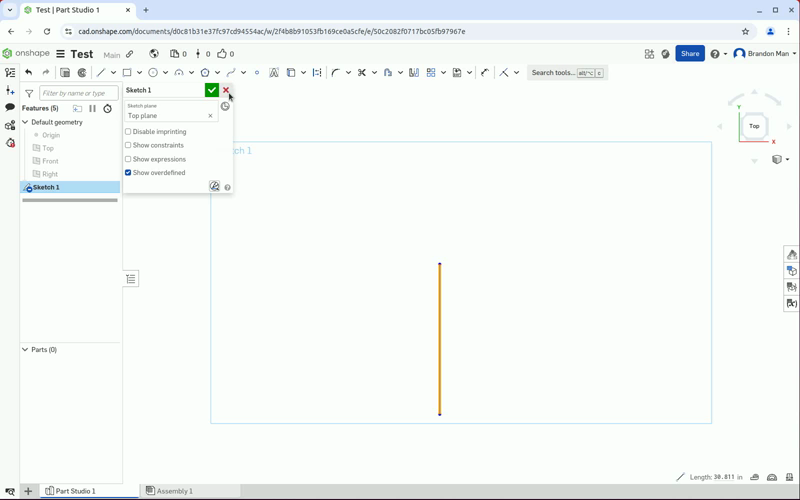
key(shift+h)
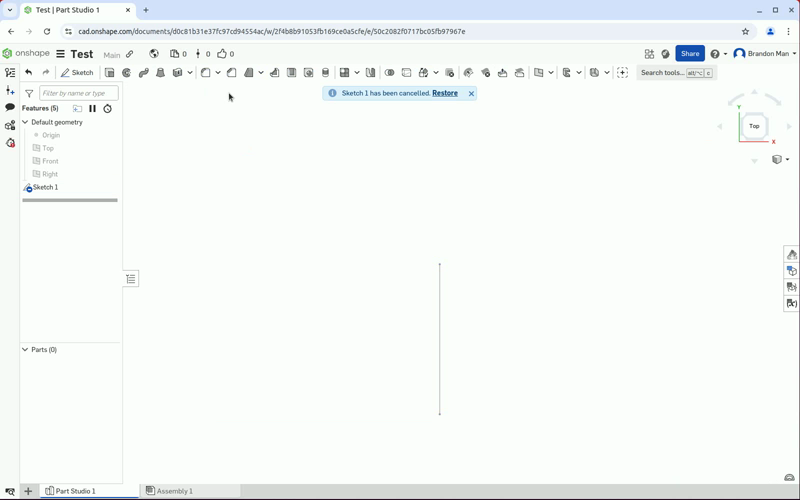
key(shift+s)
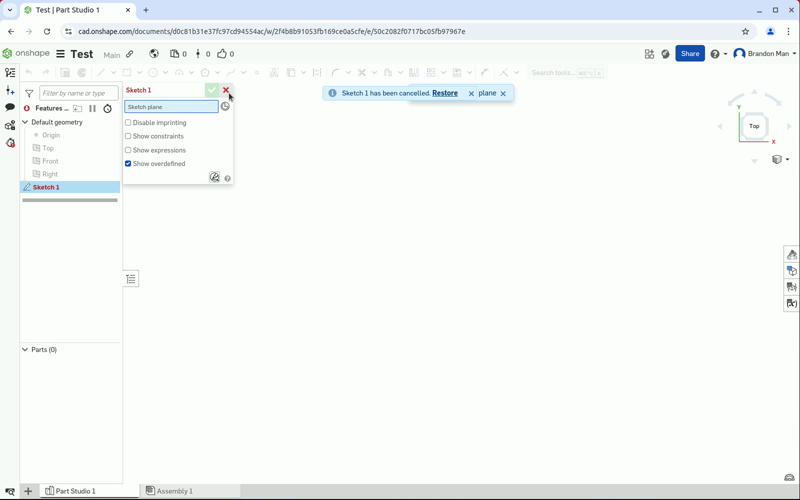
mouse_move(73, 150)
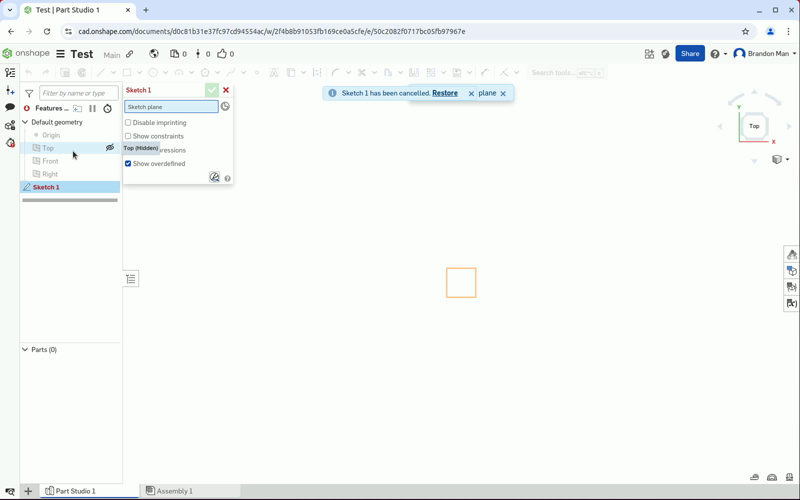
click(73, 150)
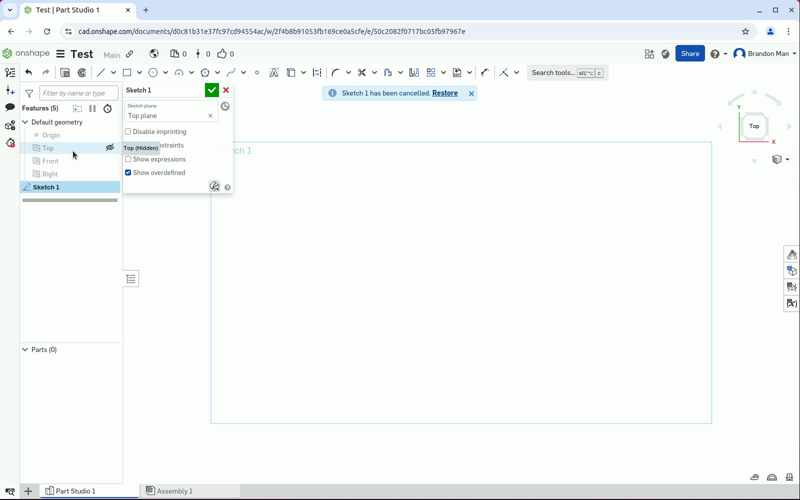
mouse_move(73, 352)
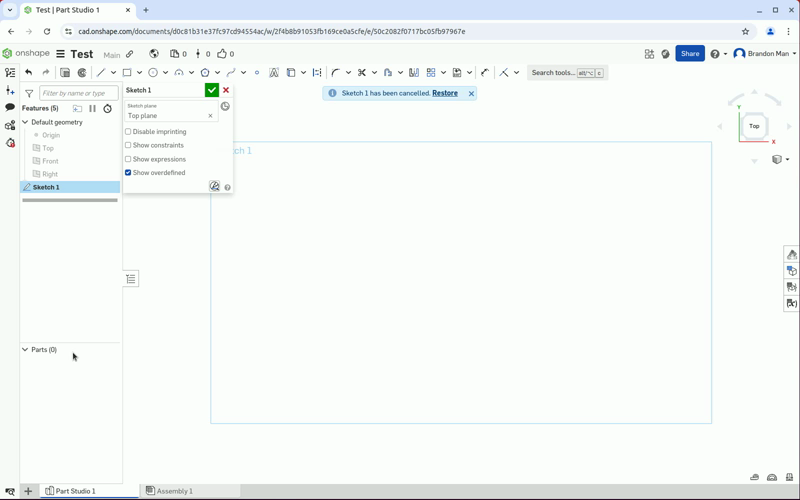
key(y)
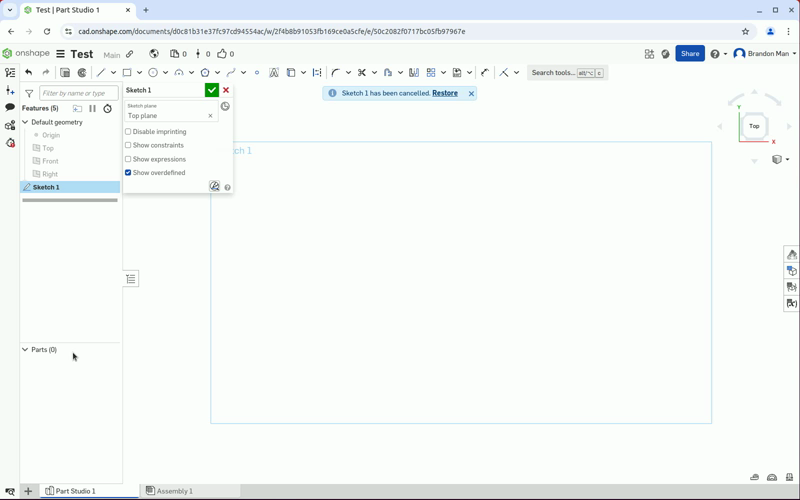
key(l)
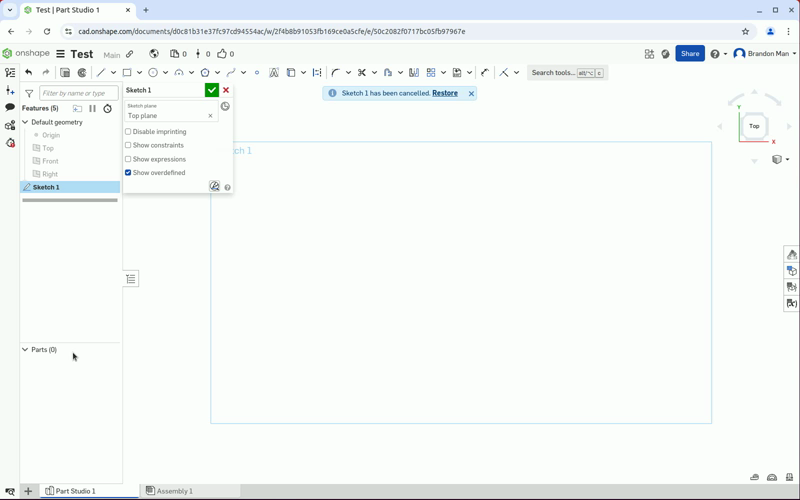
key_down(shift)
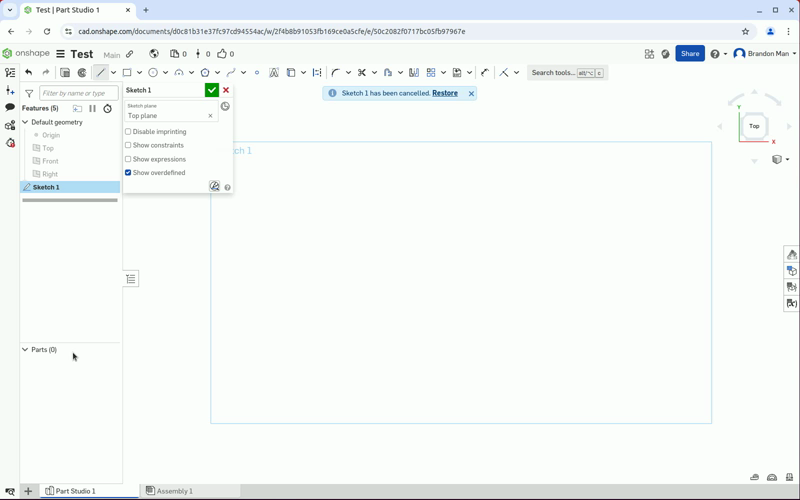
mouse_move(404, 339)
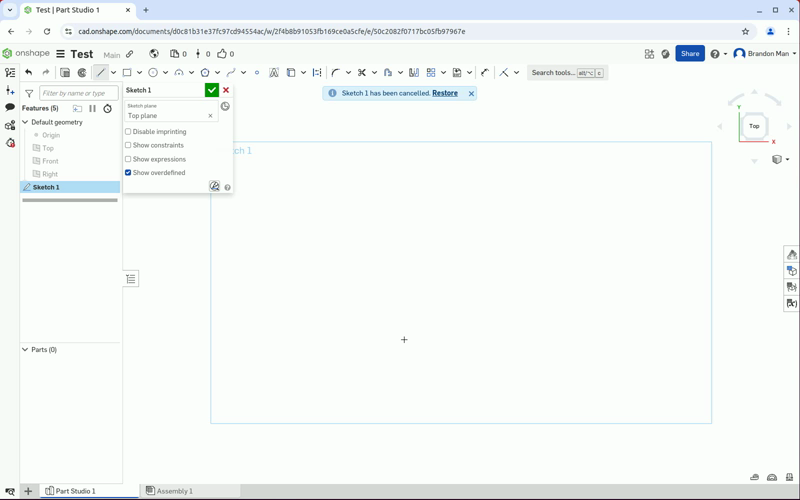
click(404, 339)
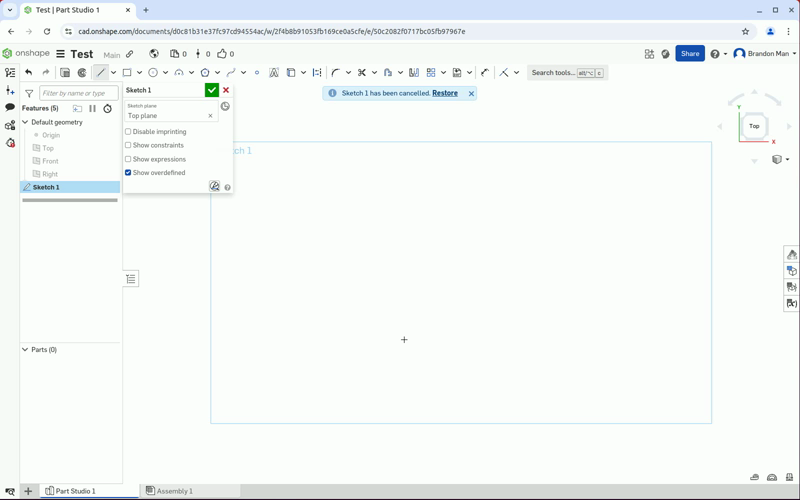
key_up(shift)
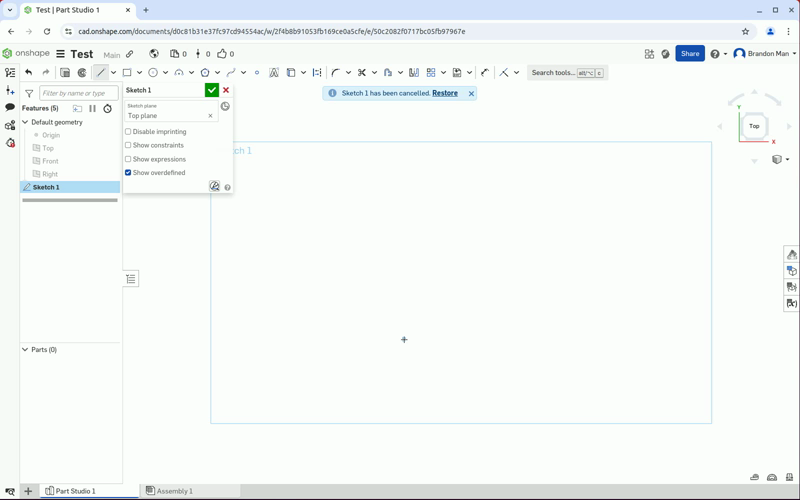
key_down(shift)
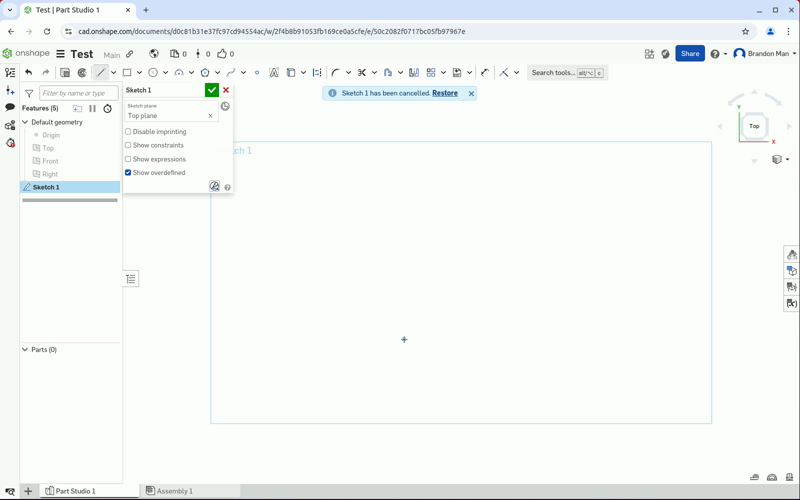
mouse_move(516, 339)
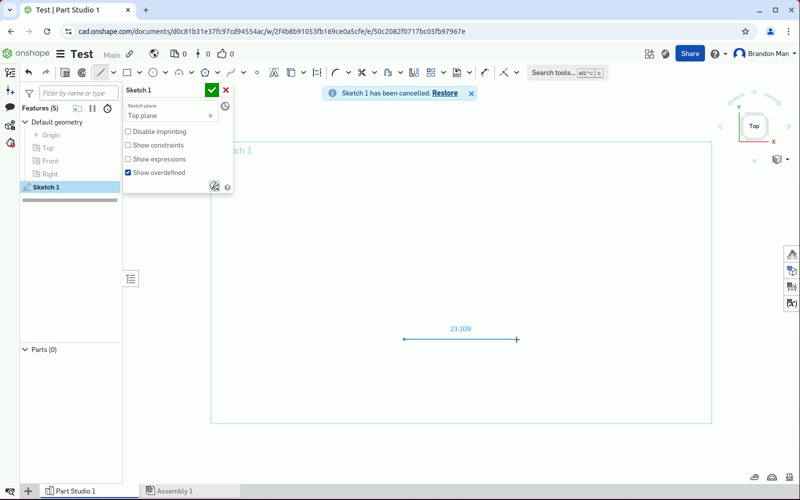
click(516, 339)
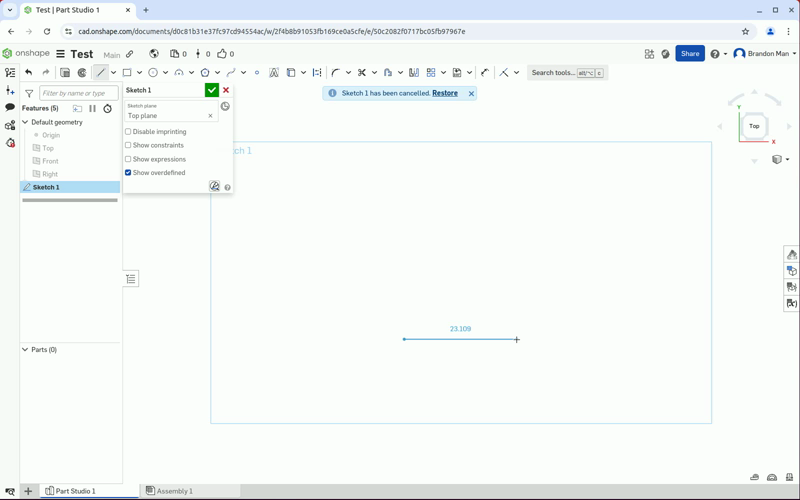
key_up(shift)
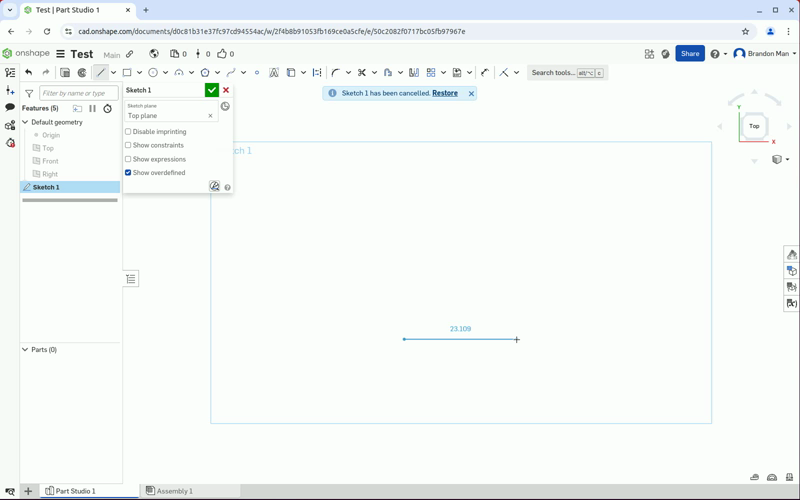
key_down(shift)
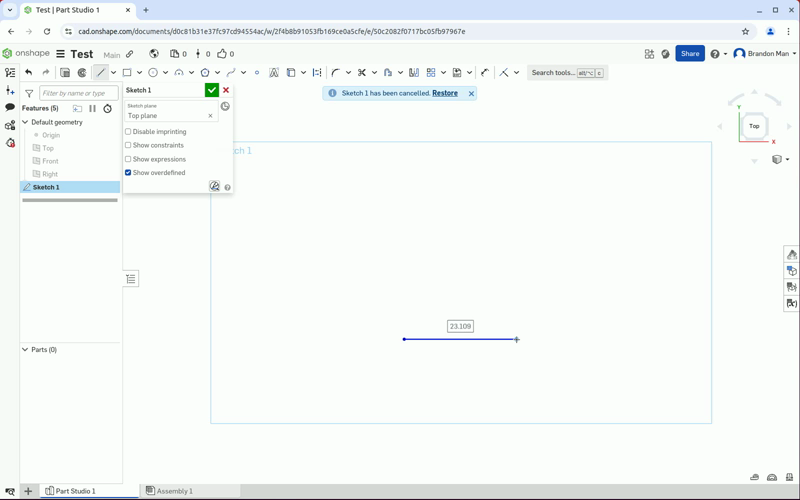
mouse_move(516, 226)
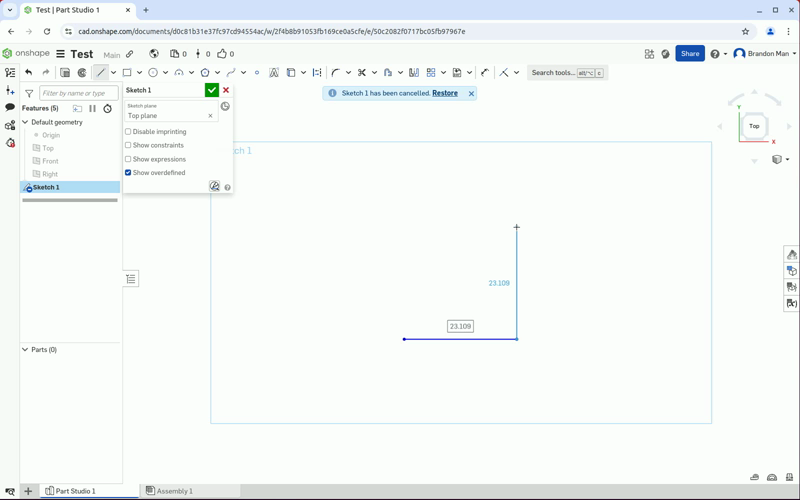
click(516, 226)
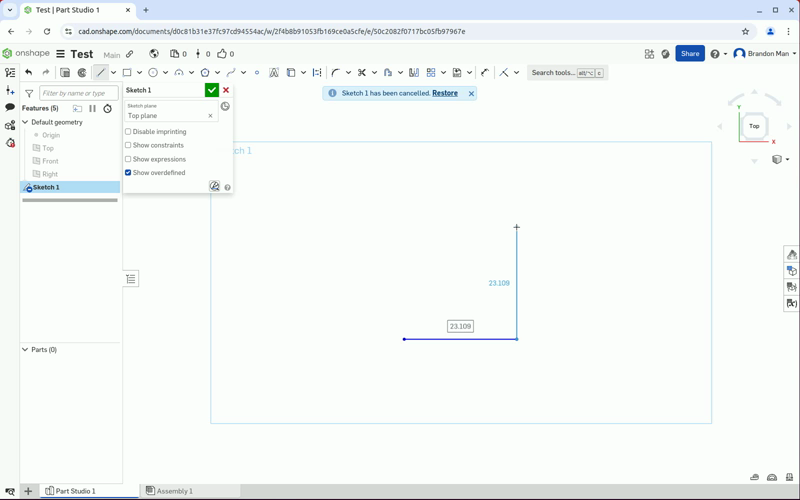
key_up(shift)
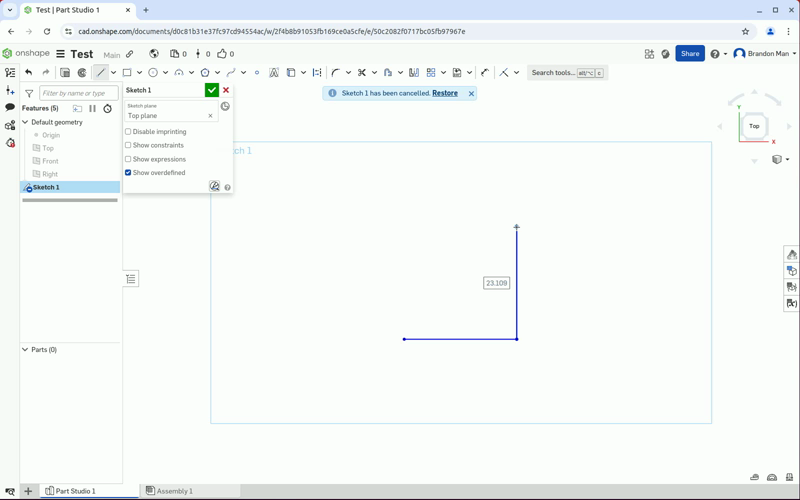
key_down(shift)
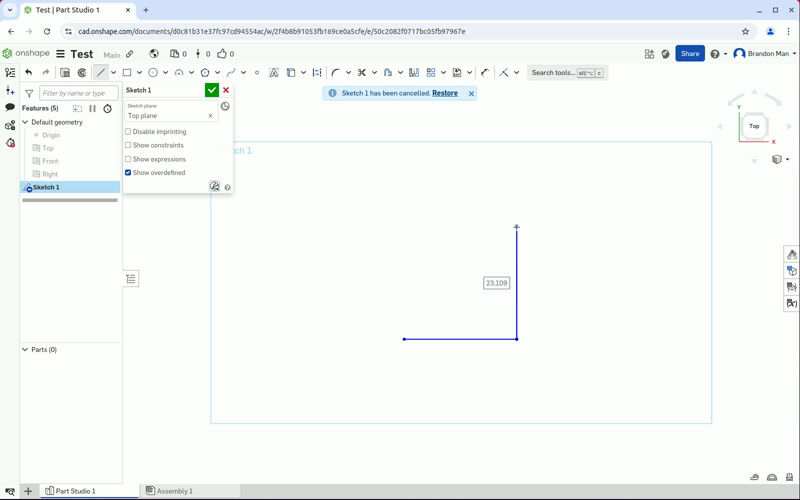
mouse_move(404, 226)
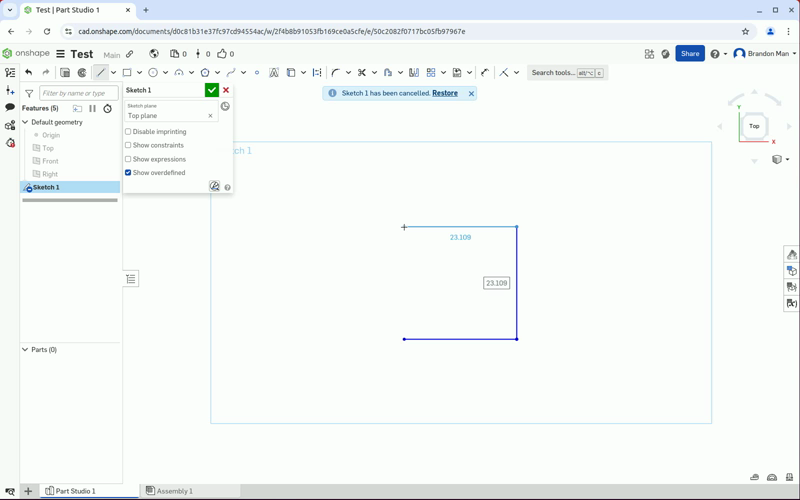
click(404, 226)
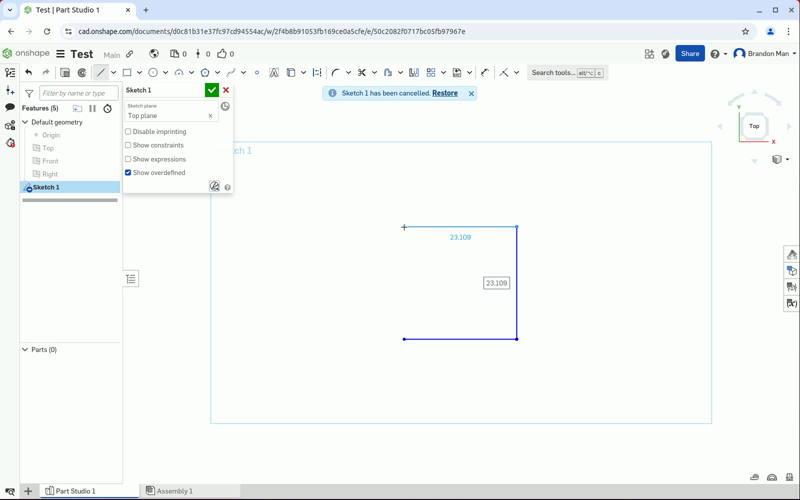
key_up(shift)
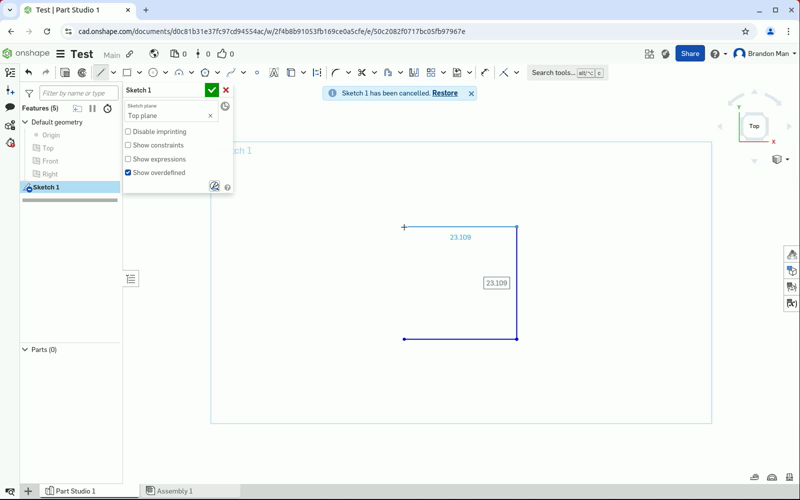
key_down(shift)
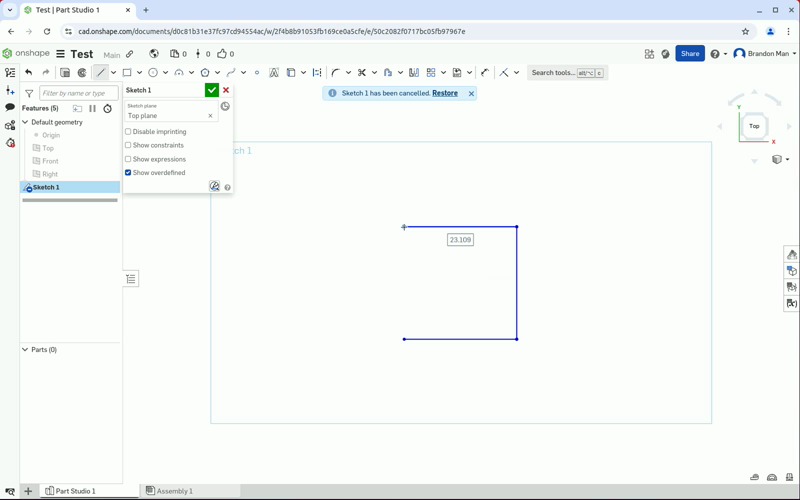
mouse_move(404, 339)
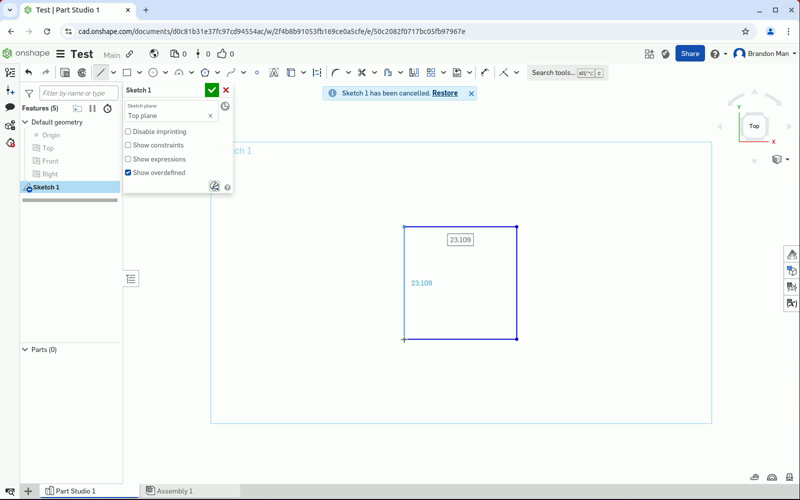
key_up(shift)
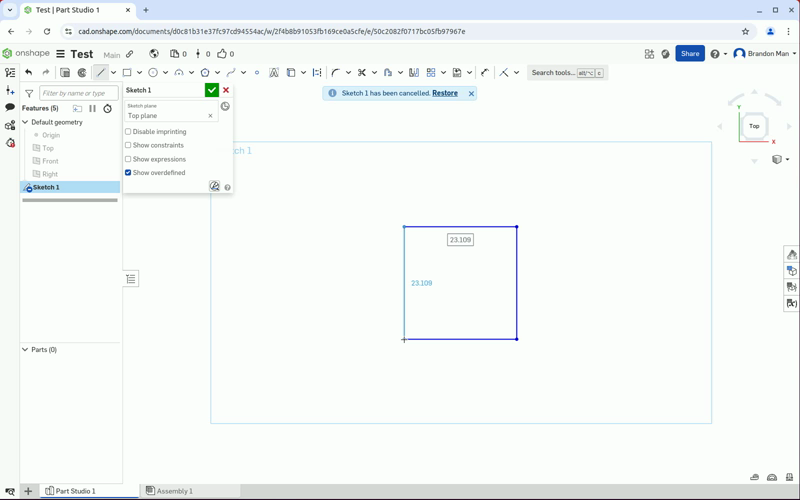
click(404, 339)
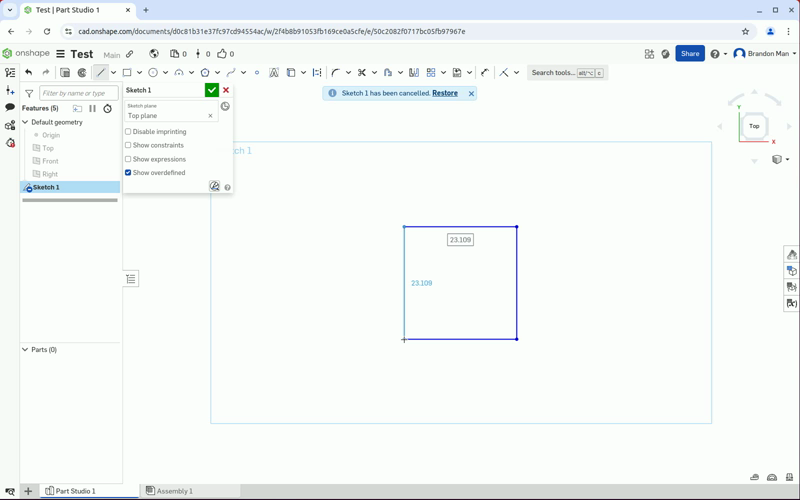
key(esc)
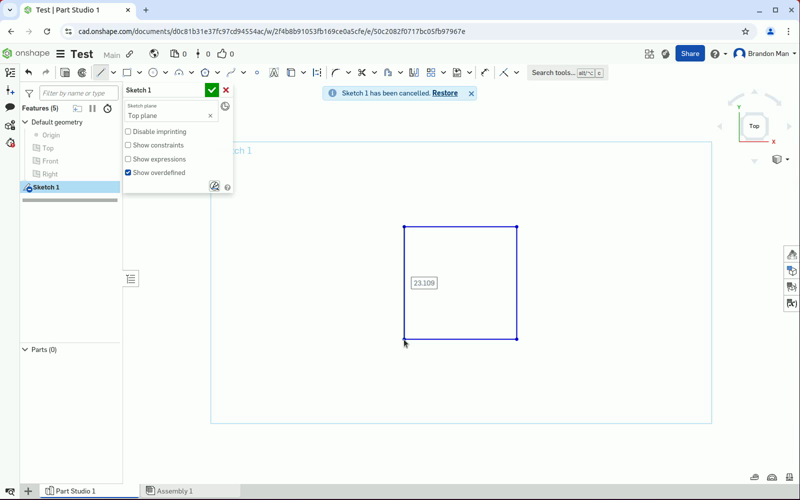
mouse_move(474, 296)
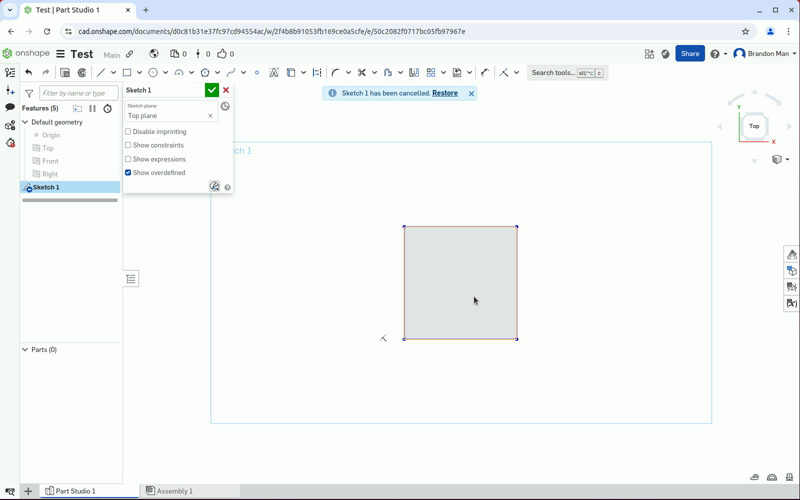
click(474, 296)
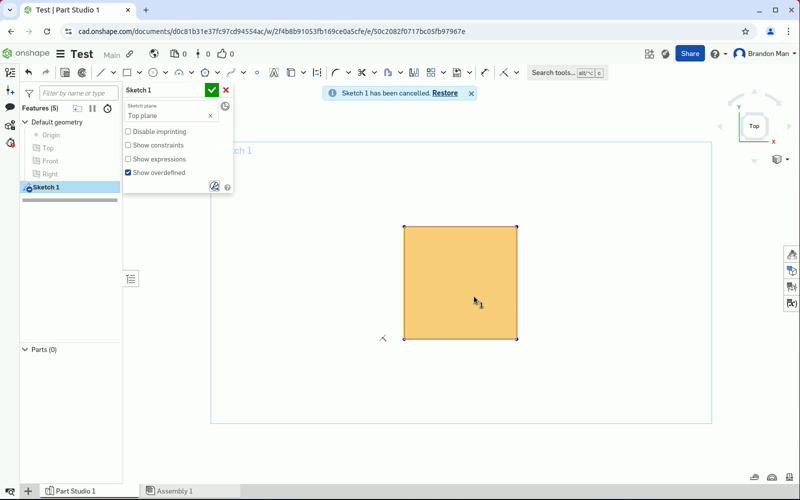
mouse_move(73, 352)
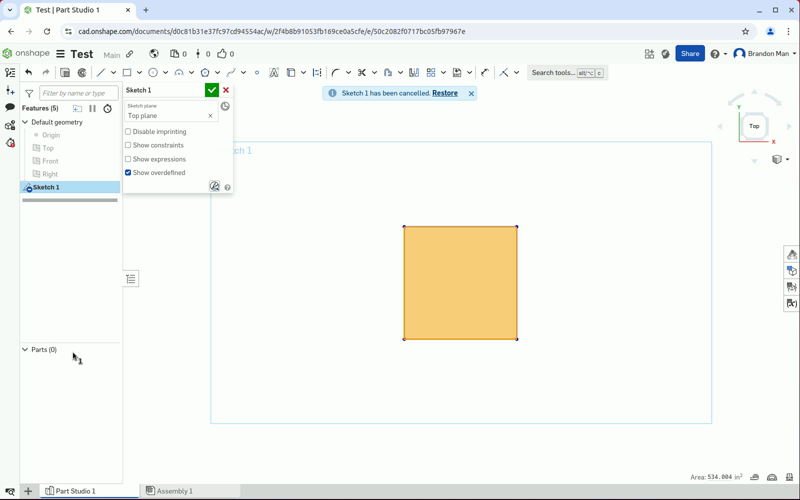
key(shift+y)
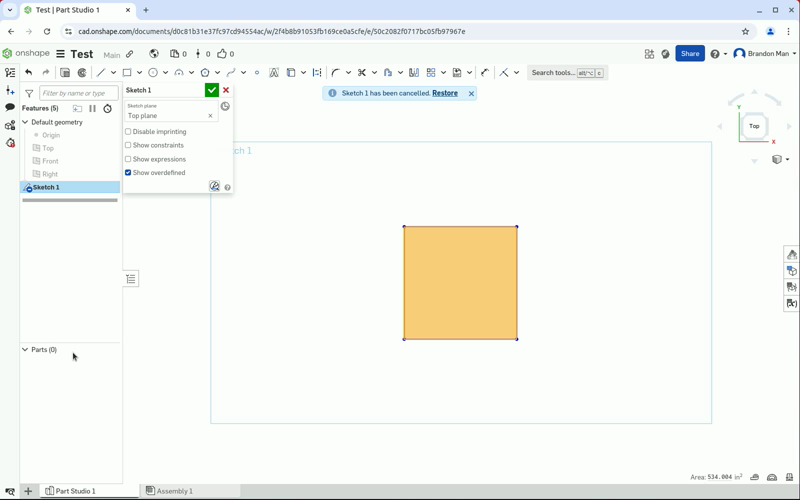
key(shift+e)
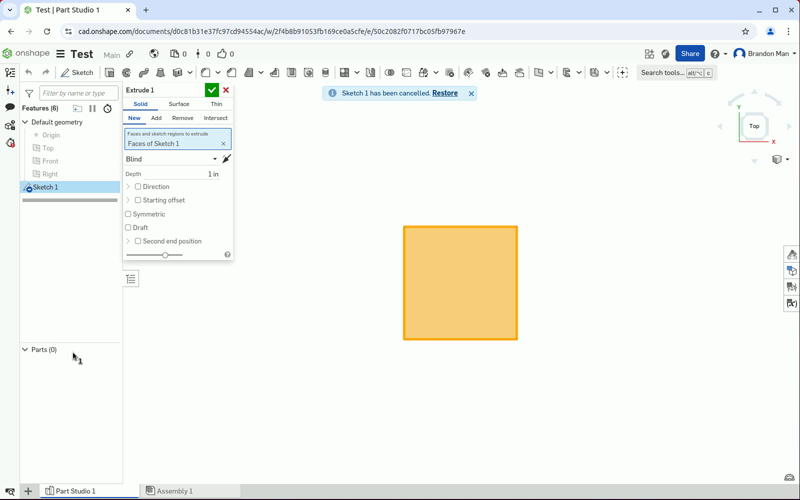
mouse_move(143, 106)
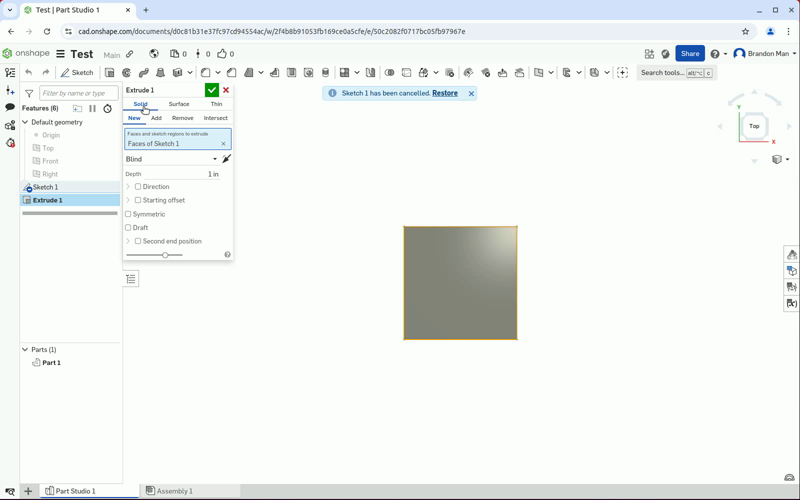
click(143, 106)
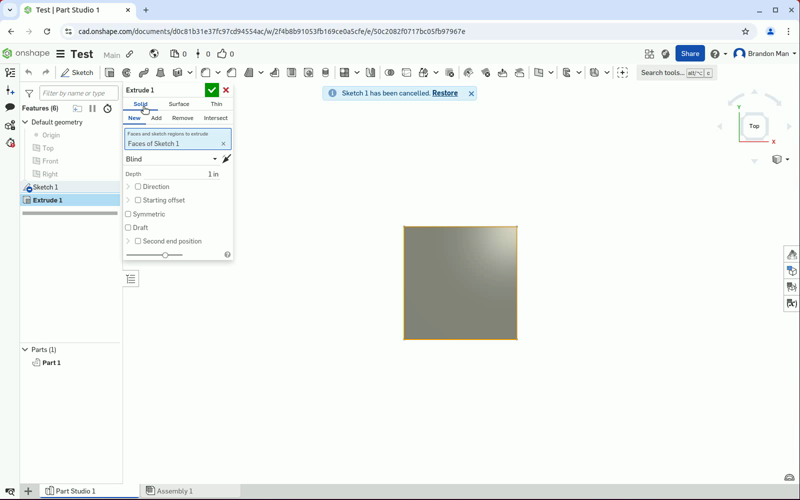
mouse_move(137, 120)
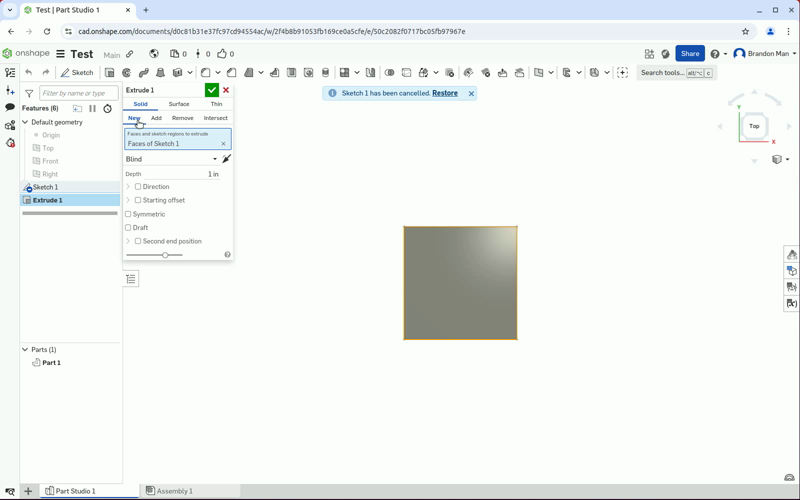
click(137, 120)
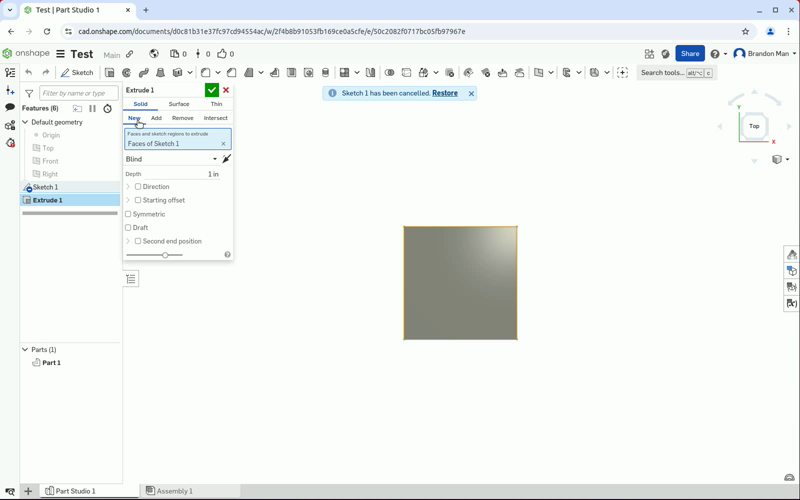
key(tab, 4)
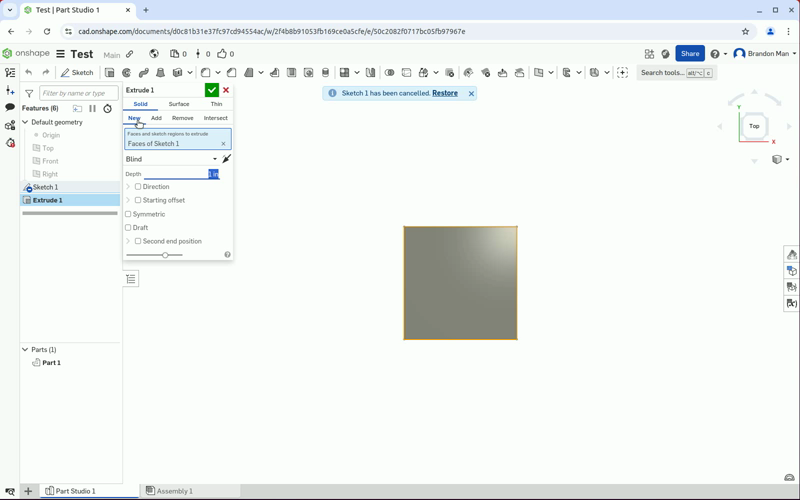
text(23.108)
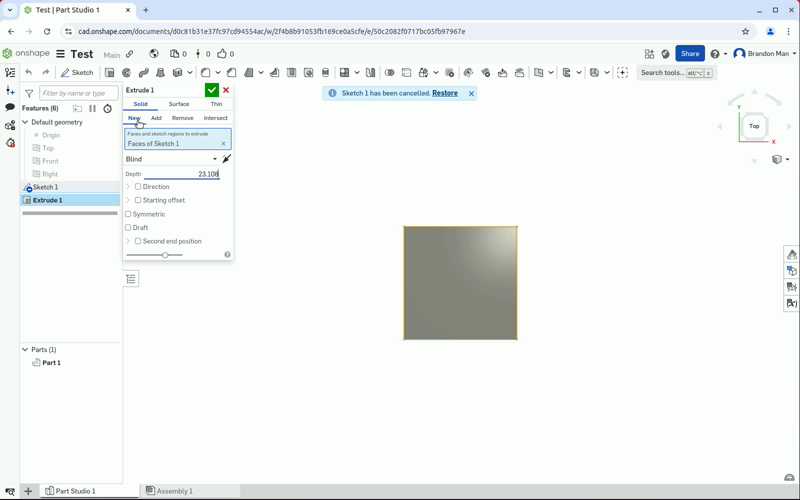
key(enter)
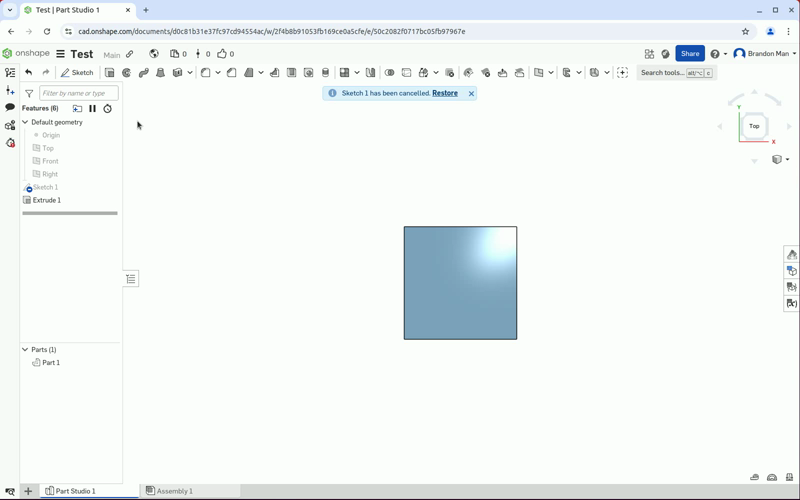
key(shift+h)
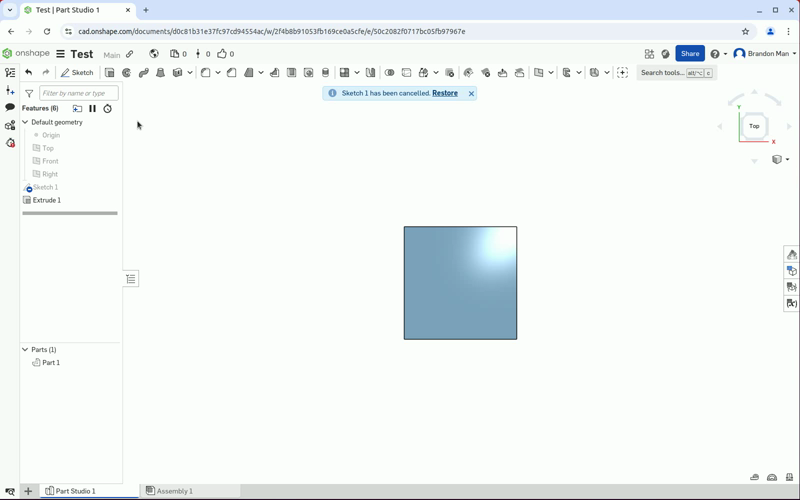
key(shift+h)
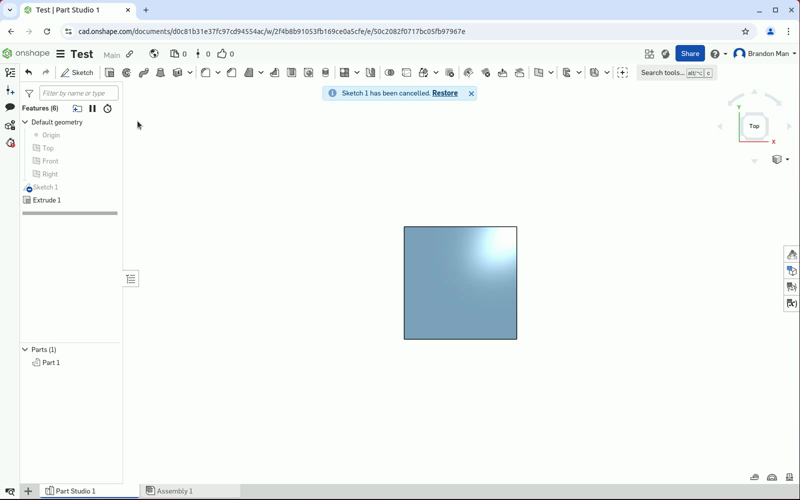
mouse_move(73, 189)
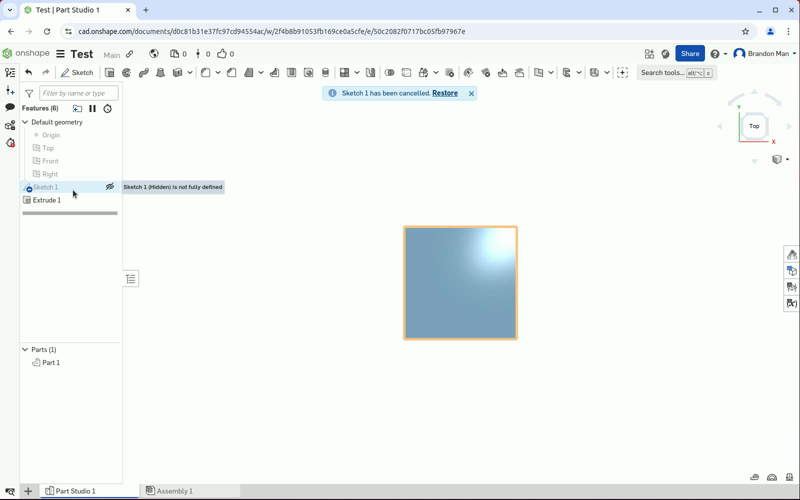
click(73, 189)
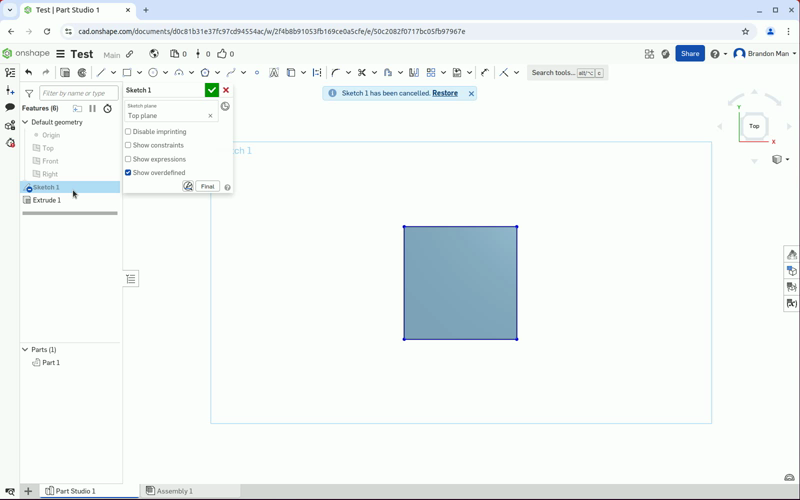
mouse_move(229, 92)
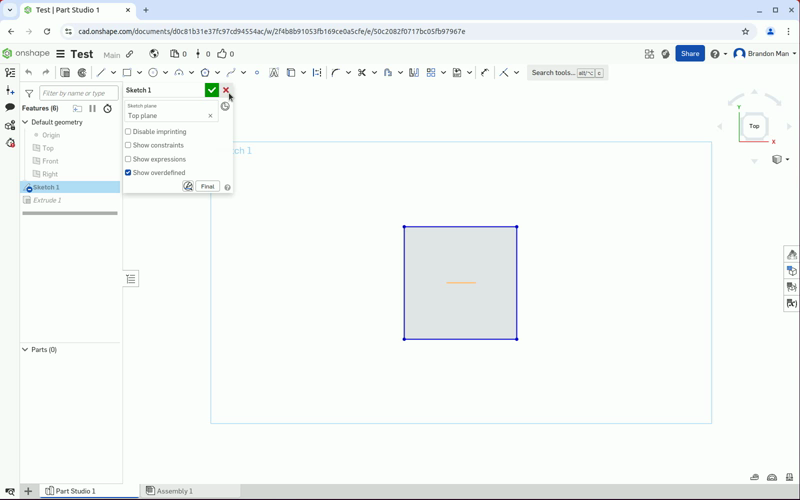
click(229, 92)
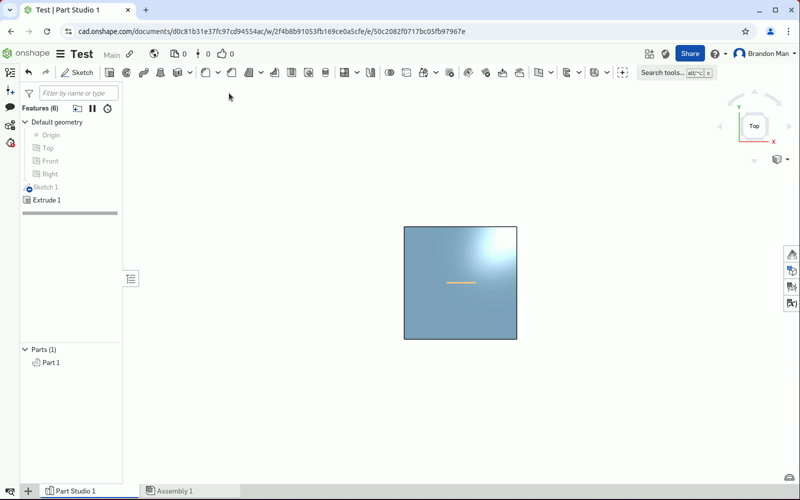
mouse_move(541, 75)
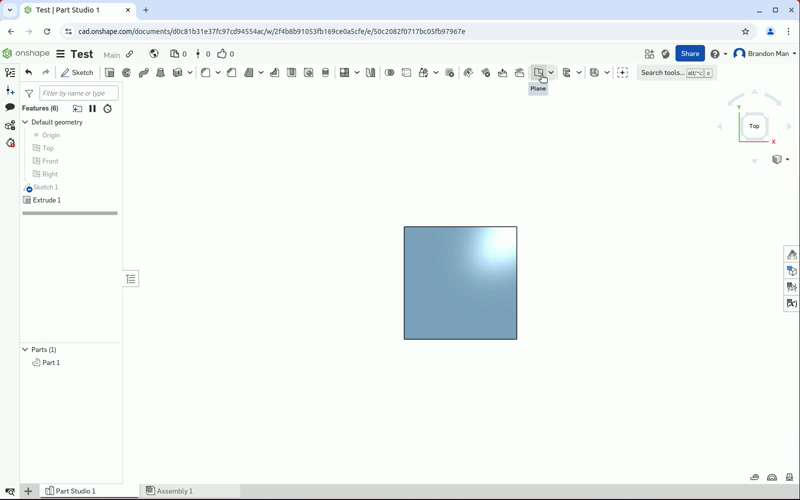
click(541, 75)
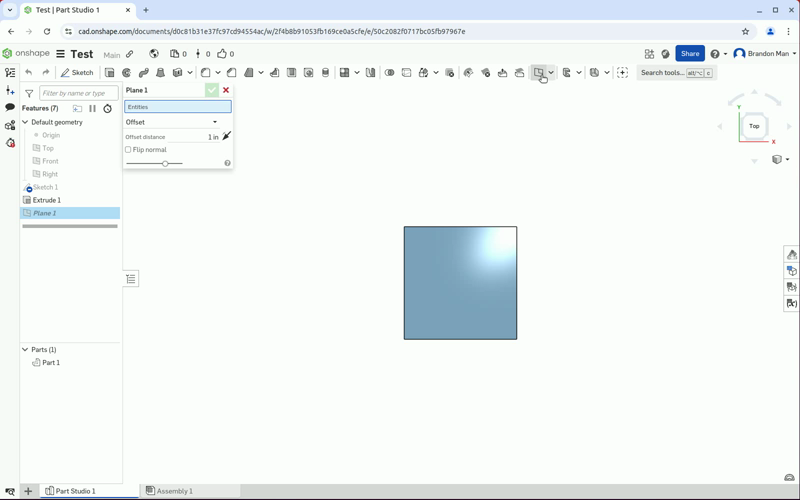
mouse_move(73, 150)
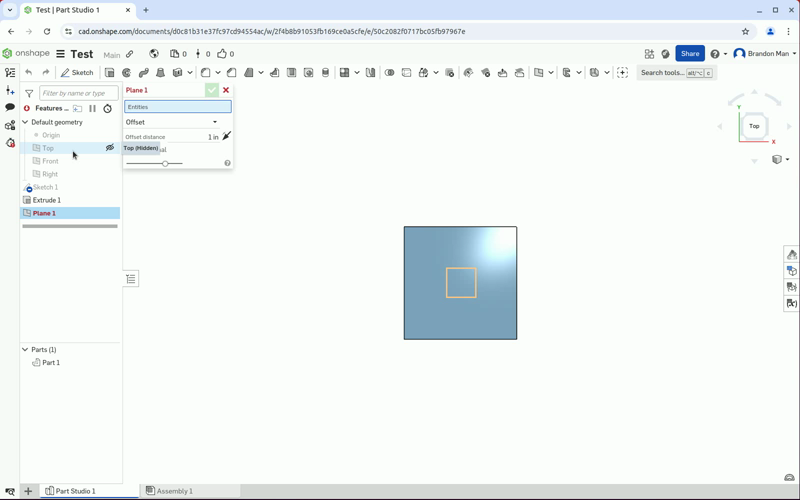
click(73, 150)
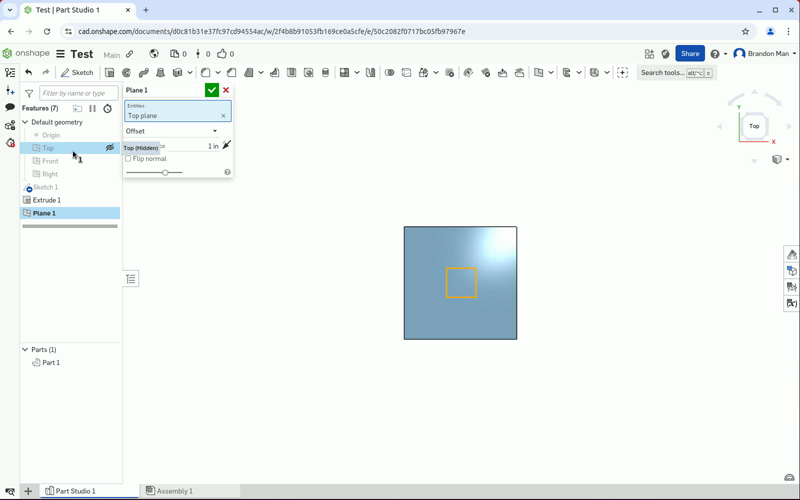
key(tab, 2)
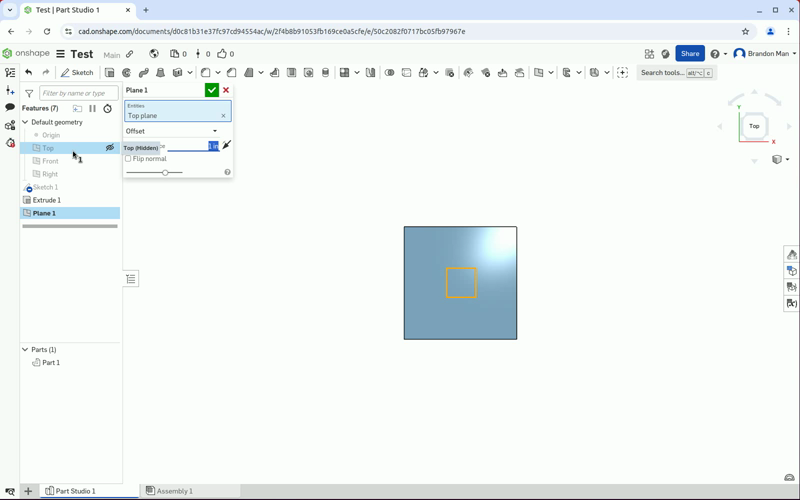
text(23.108)
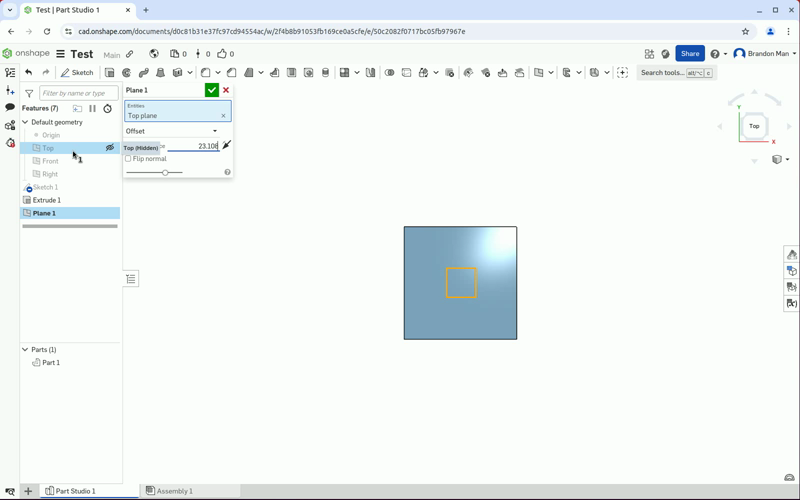
key(enter, 2)
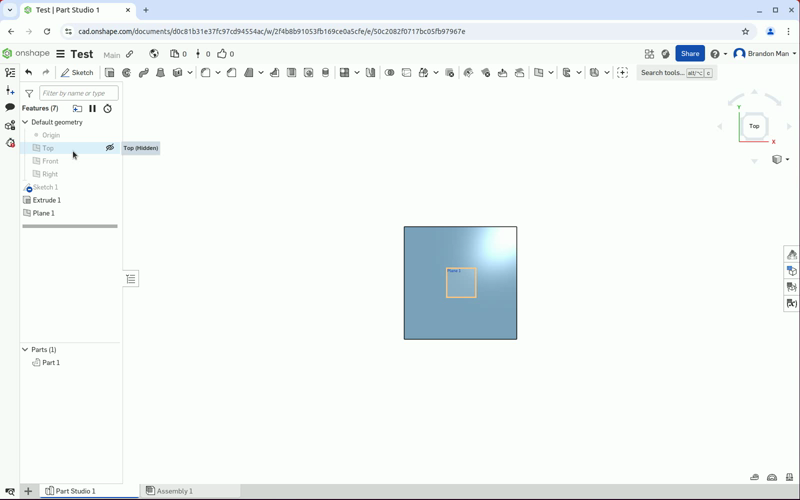
key(shift+s)
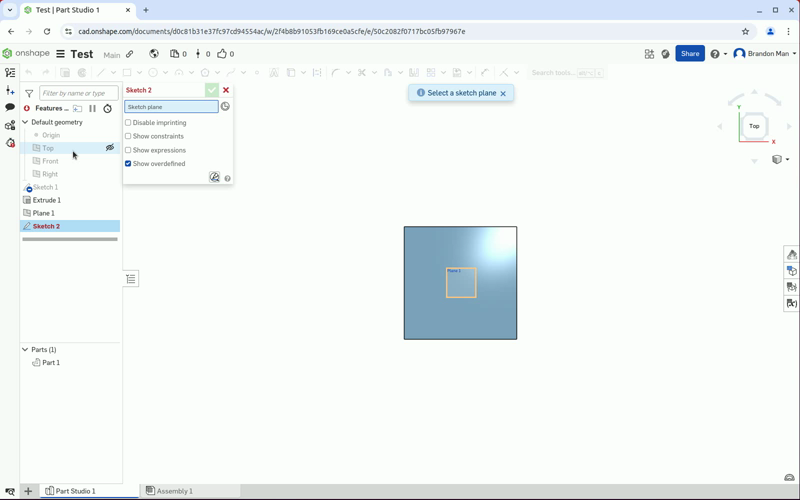
mouse_move(73, 215)
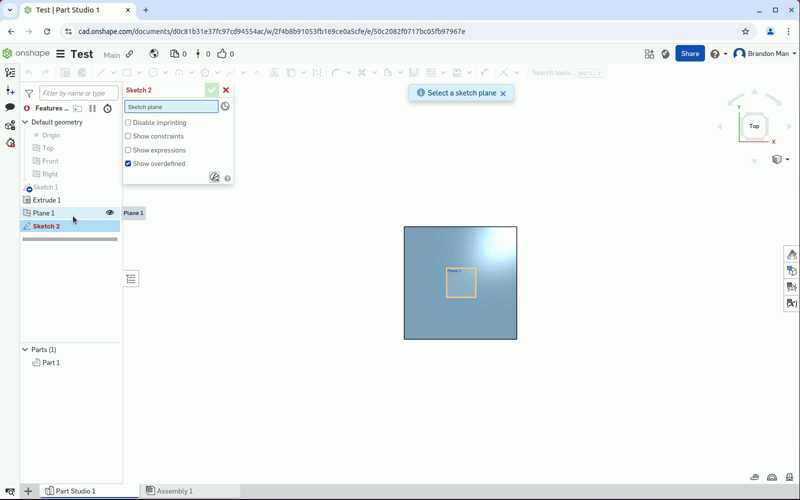
click(73, 215)
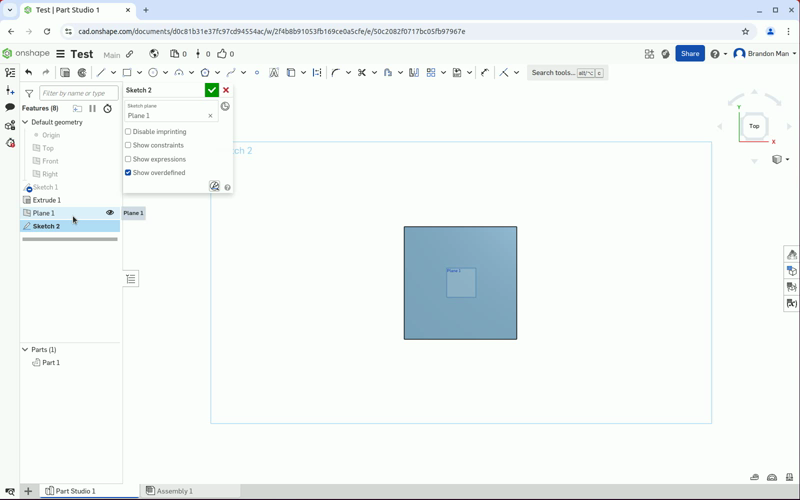
mouse_move(73, 352)
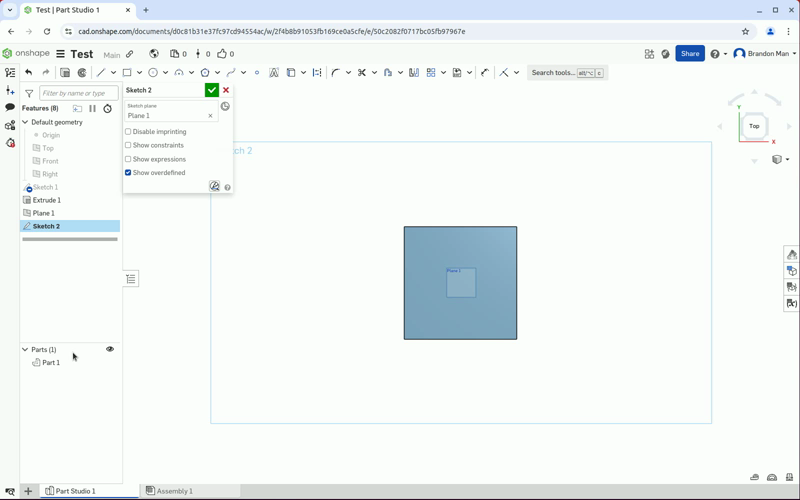
key(y)
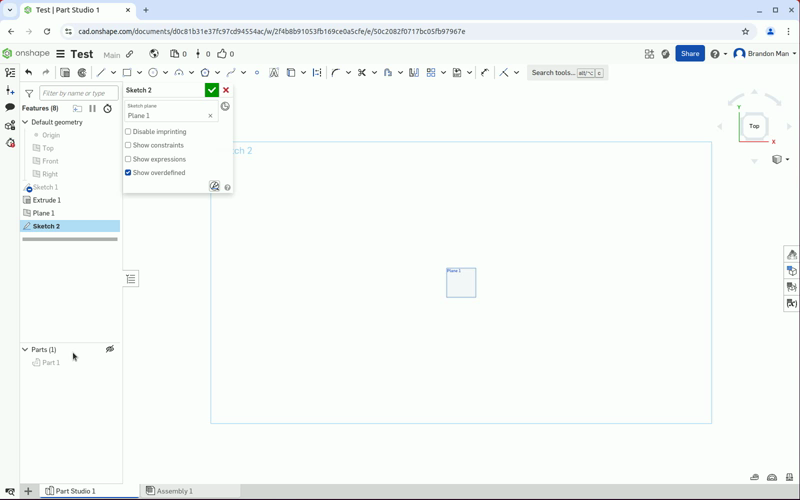
key(l)
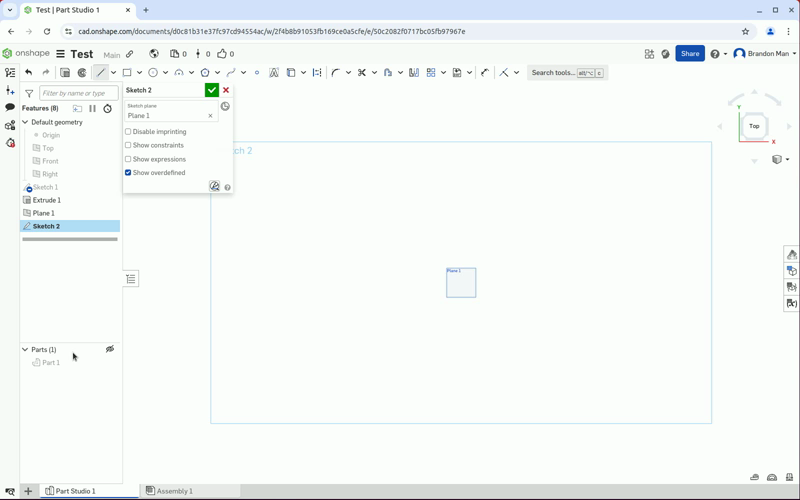
key_down(shift)
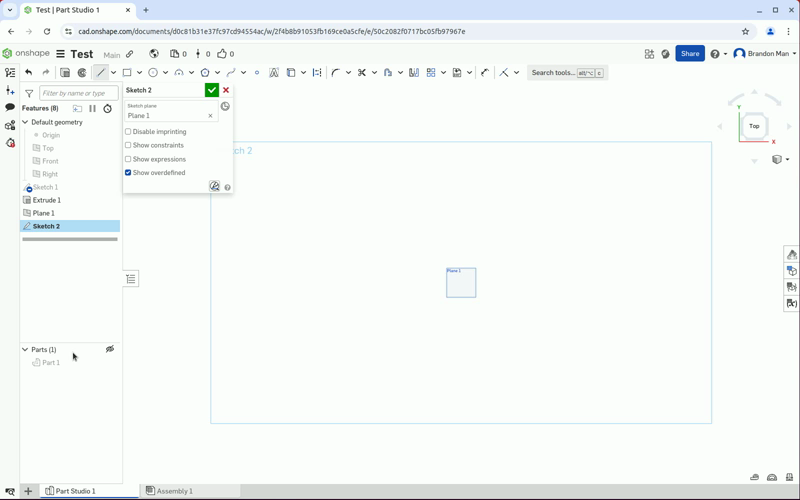
mouse_move(426, 316)
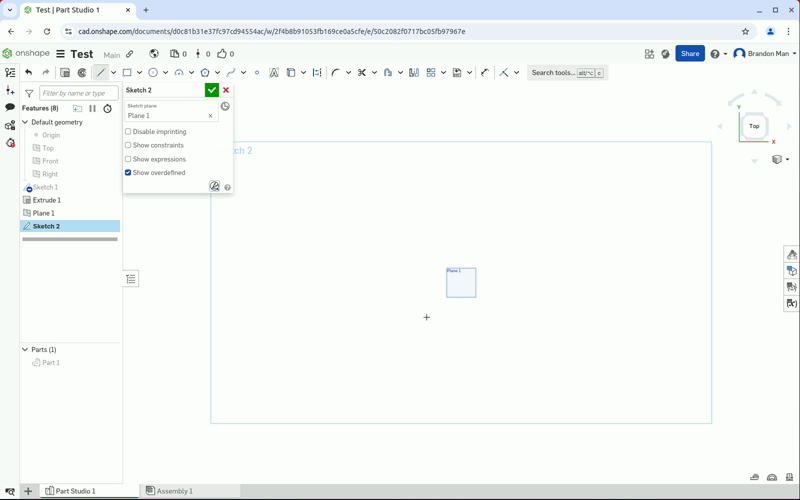
click(426, 316)
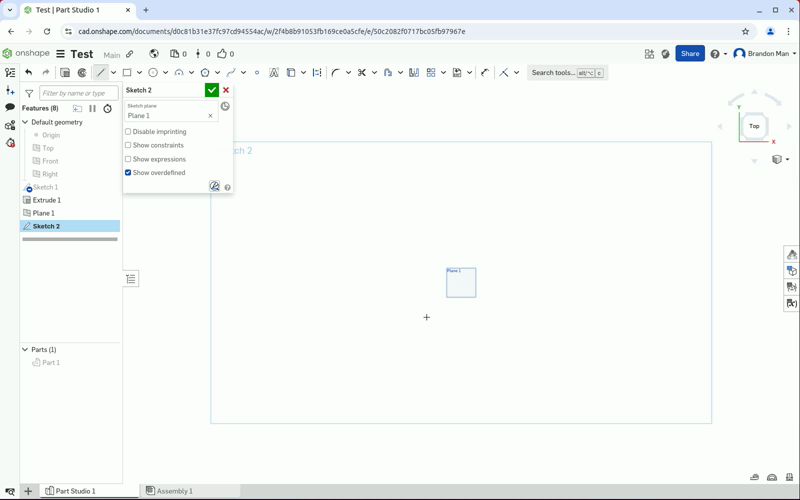
key_up(shift)
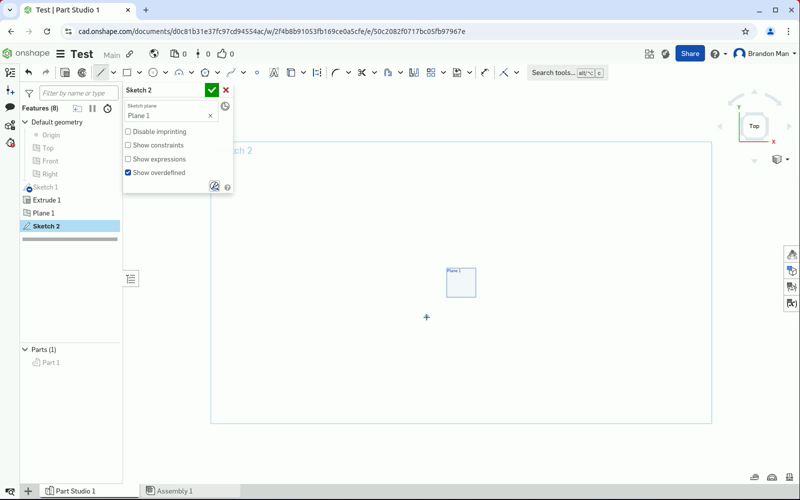
key_down(shift)
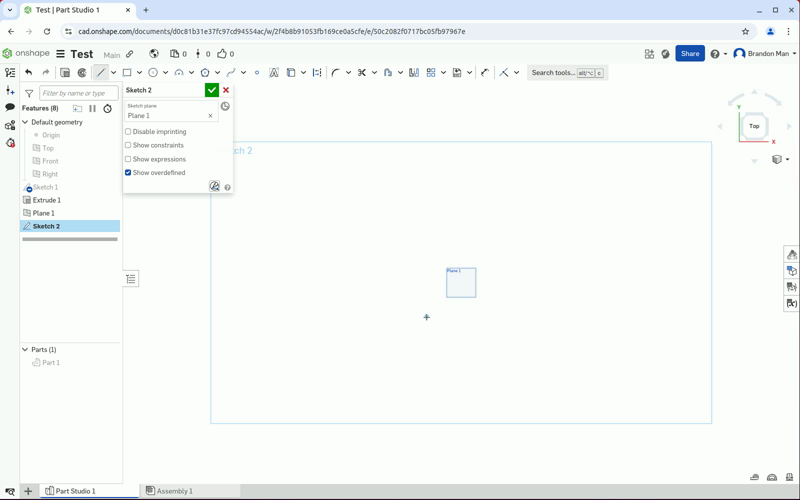
mouse_move(456, 316)
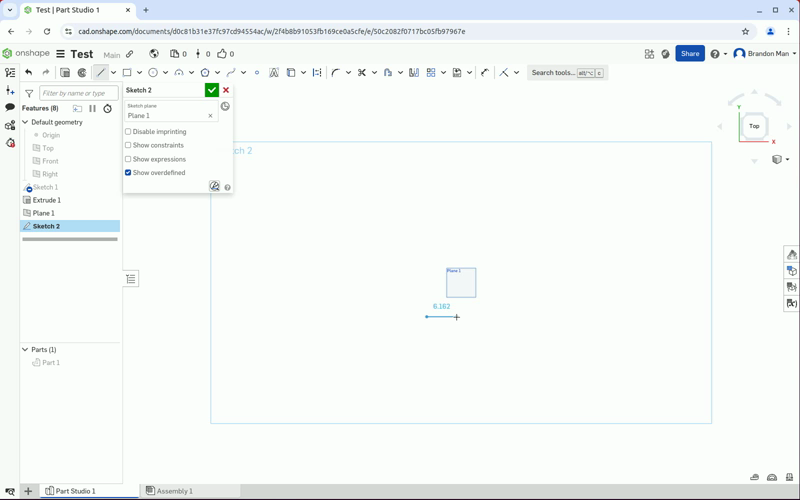
mouse_move(449, 316)
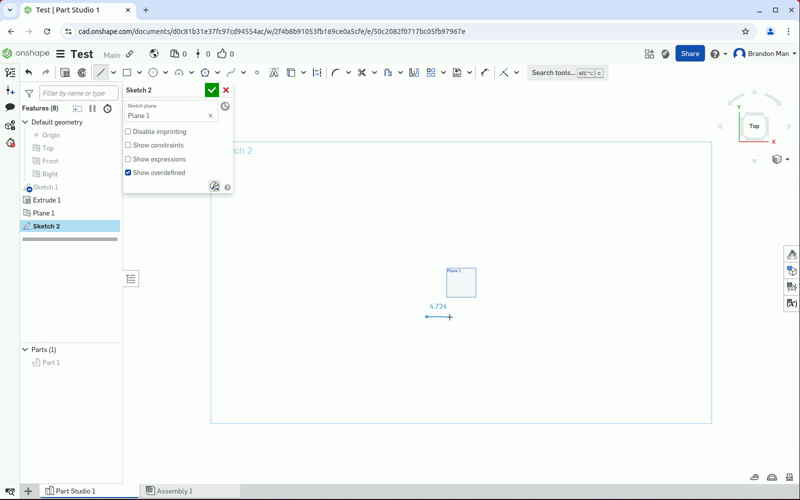
click(449, 316)
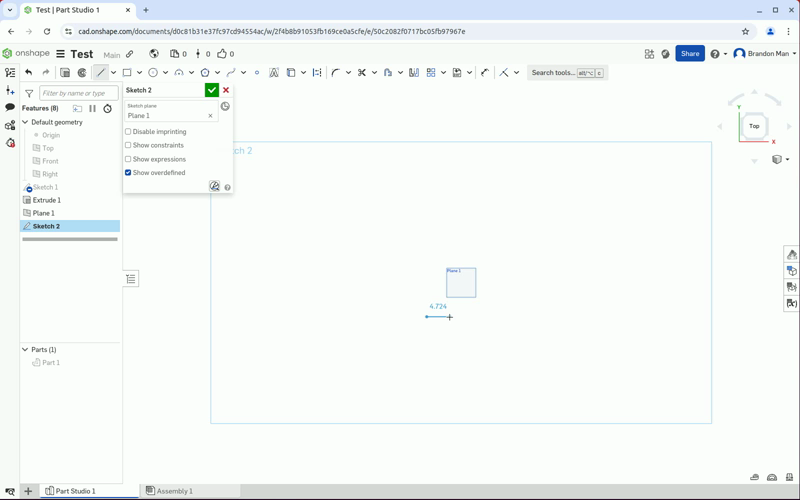
key_up(shift)
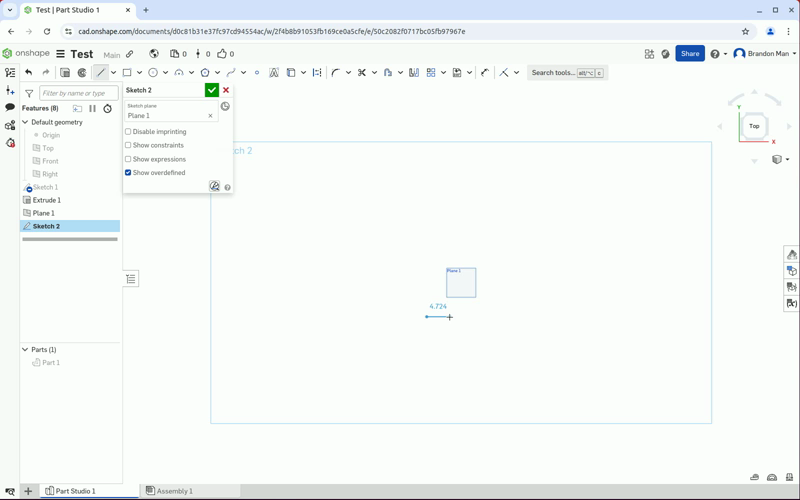
key_down(shift)
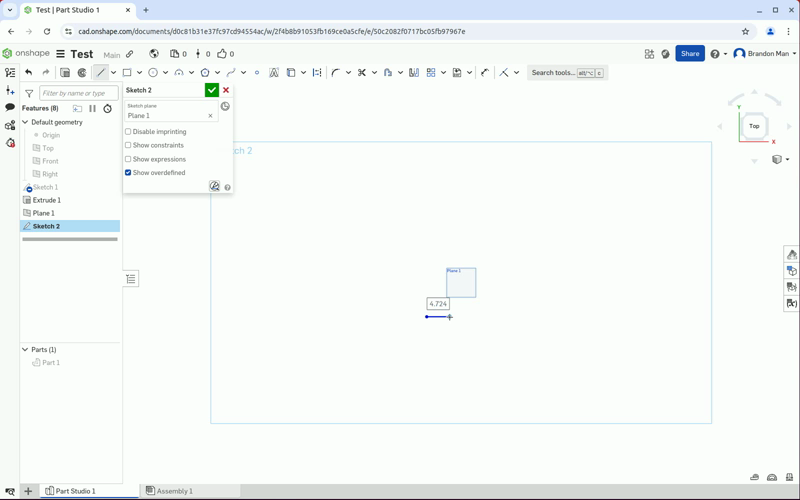
mouse_move(449, 226)
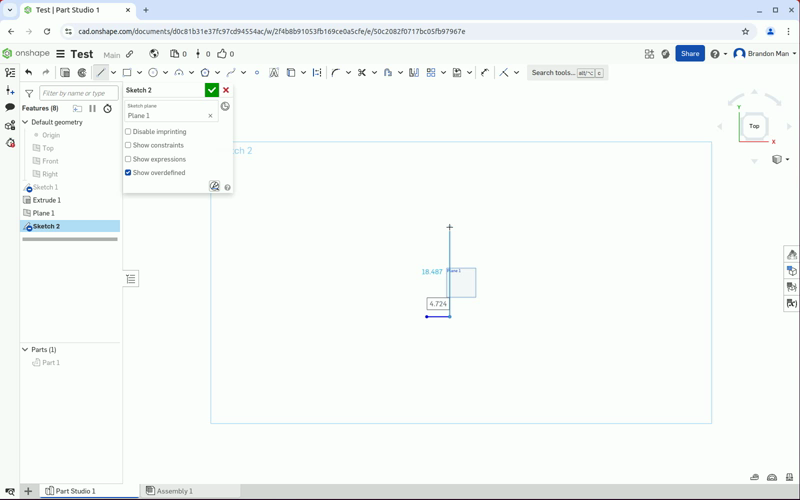
click(449, 226)
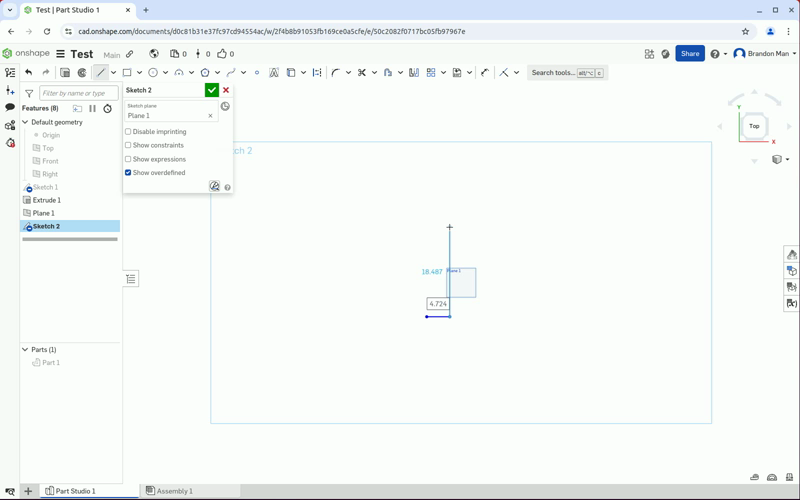
key_up(shift)
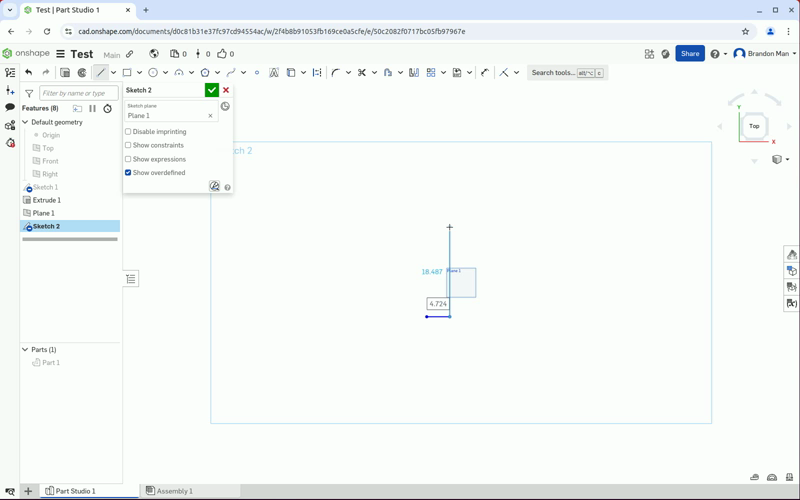
key_down(shift)
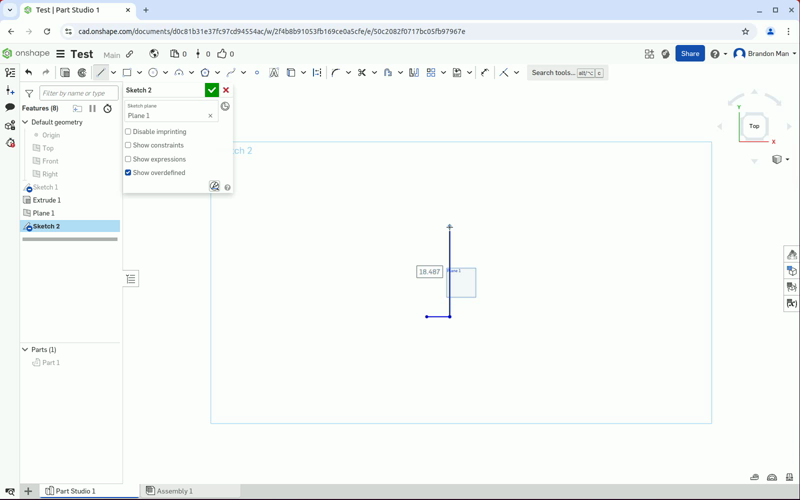
mouse_move(479, 226)
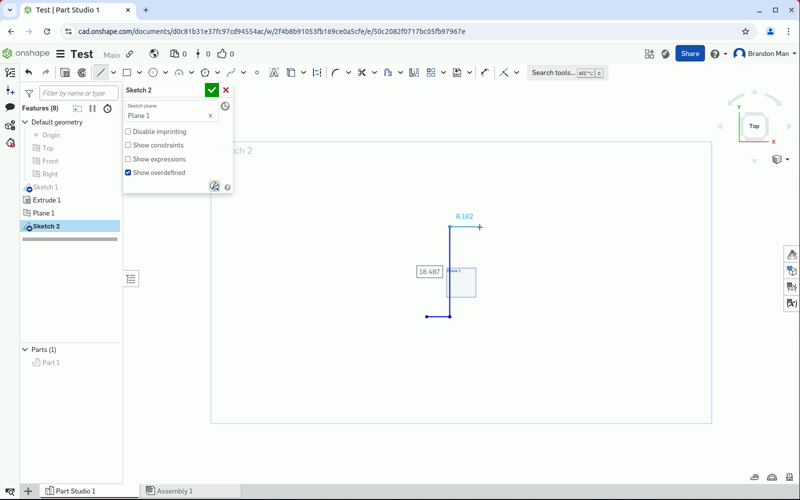
mouse_move(426, 226)
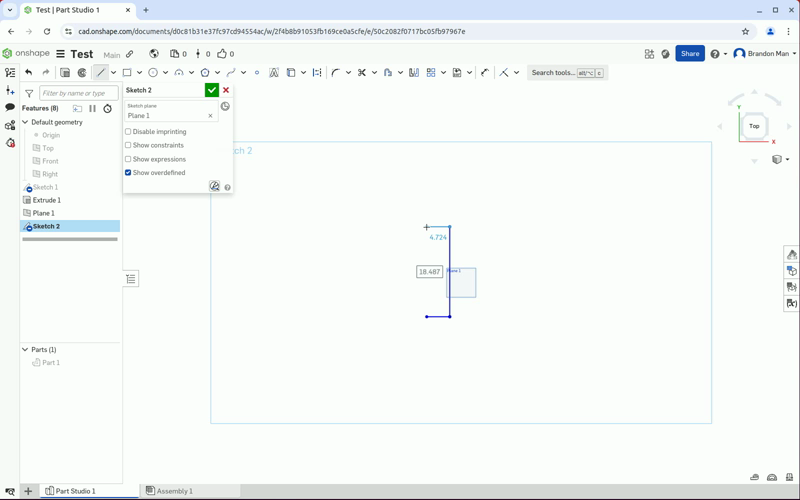
click(426, 226)
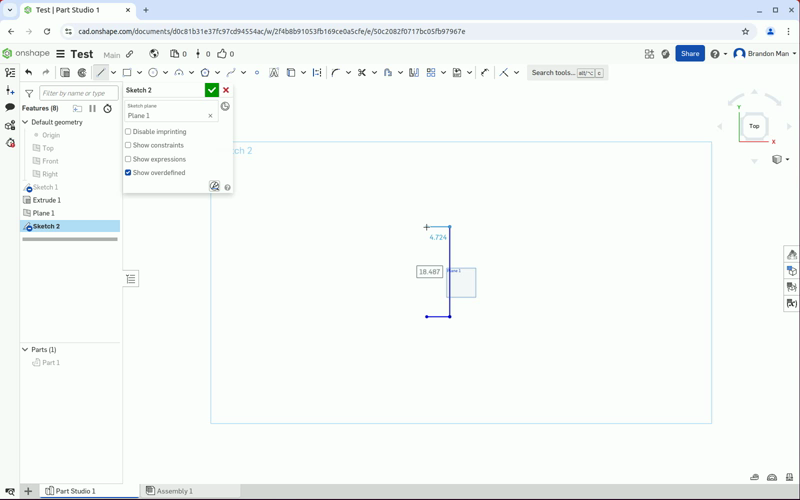
key_up(shift)
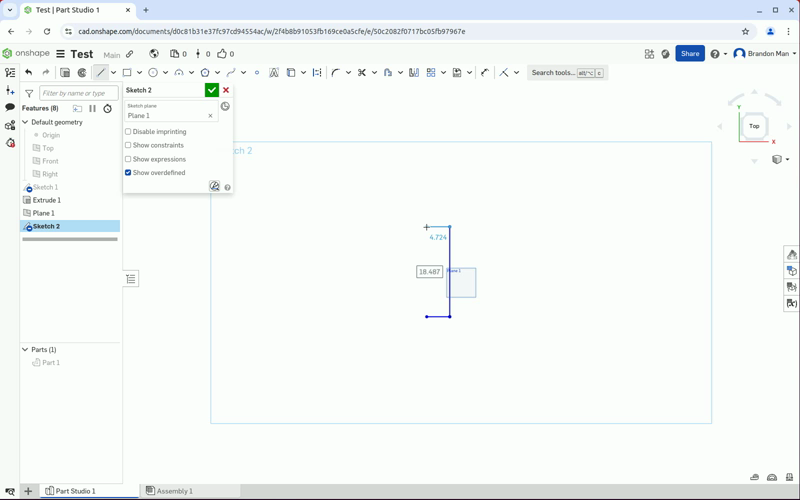
key_down(shift)
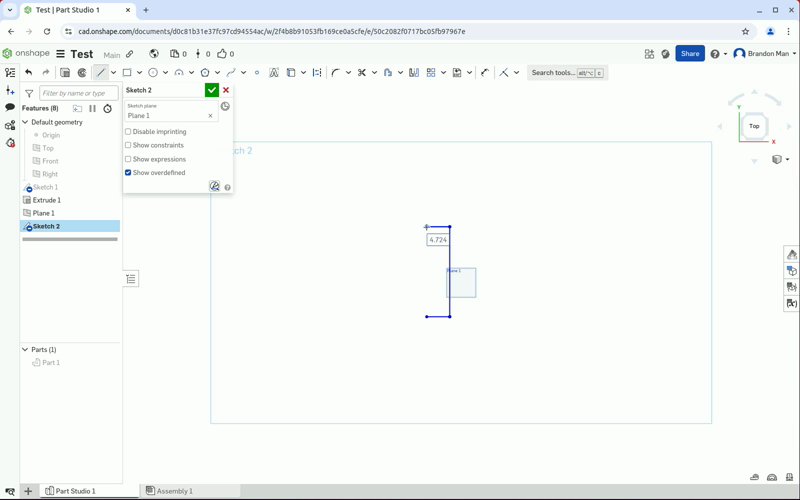
mouse_move(426, 316)
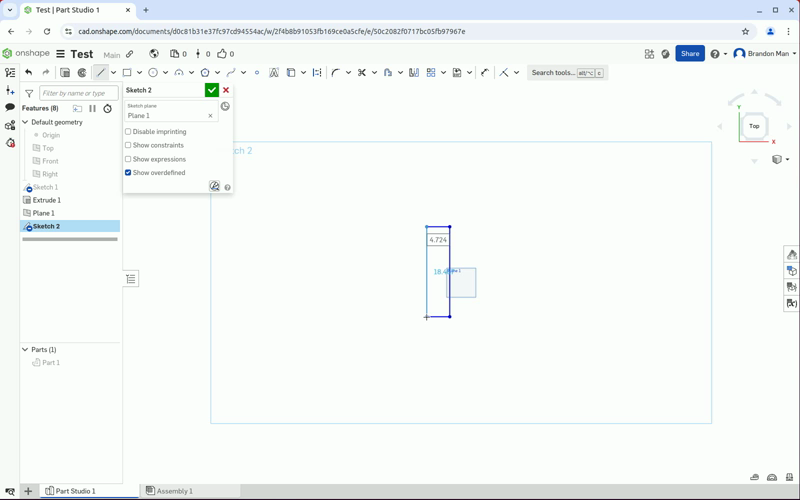
key_up(shift)
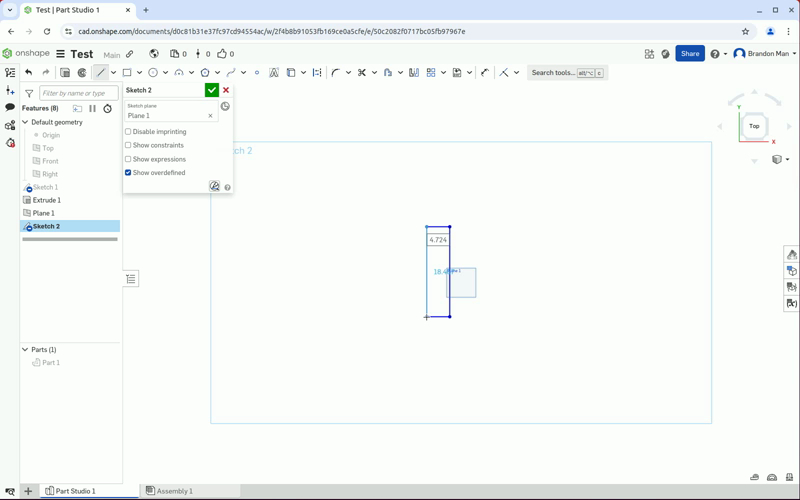
click(426, 316)
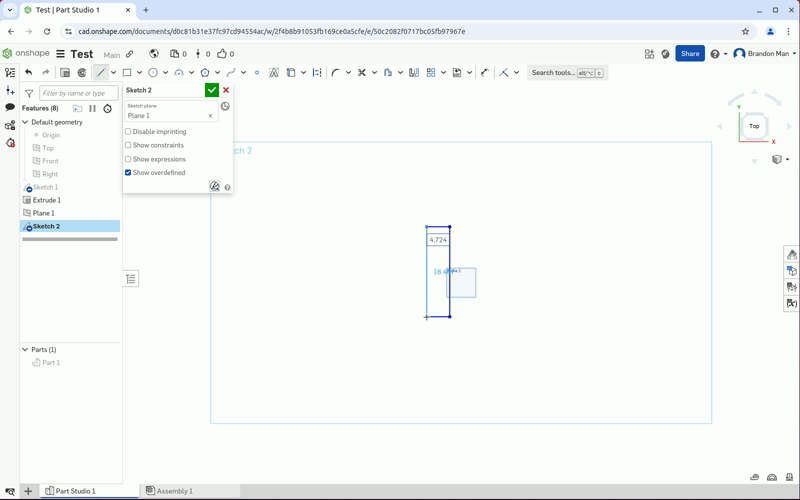
key(esc)
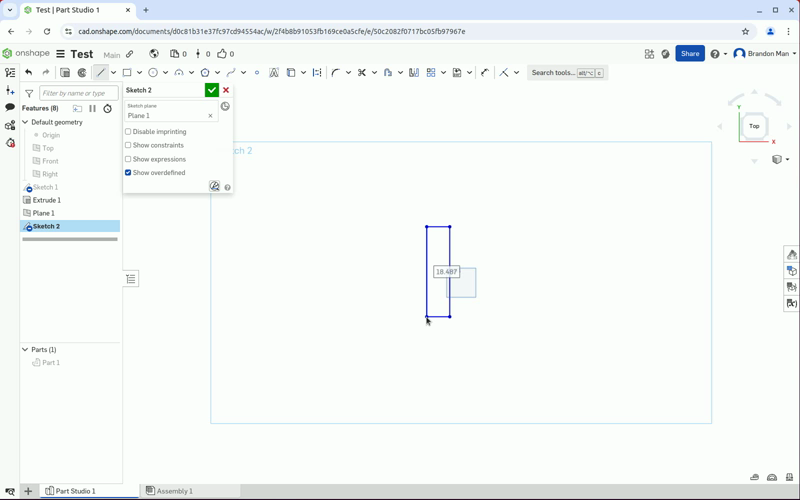
mouse_move(434, 280)
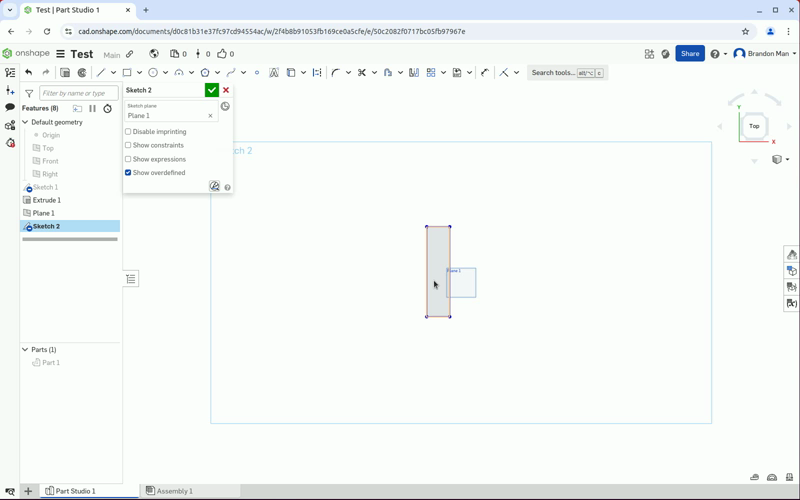
click(434, 280)
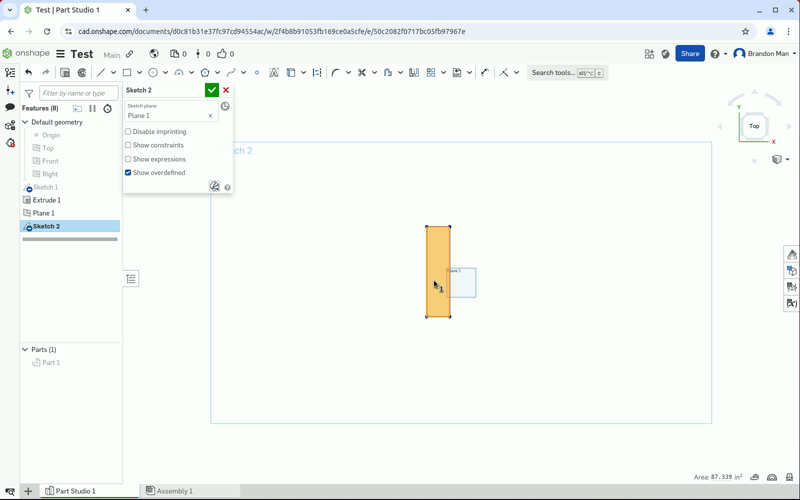
mouse_move(73, 352)
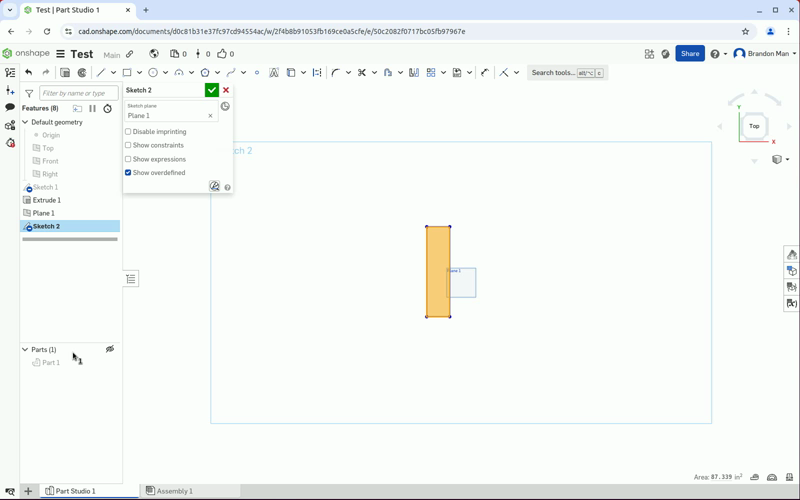
key(shift+y)
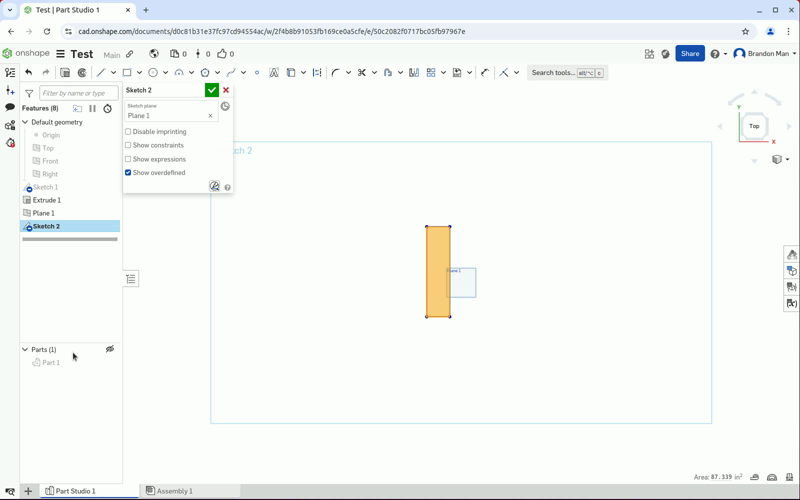
key(shift+e)
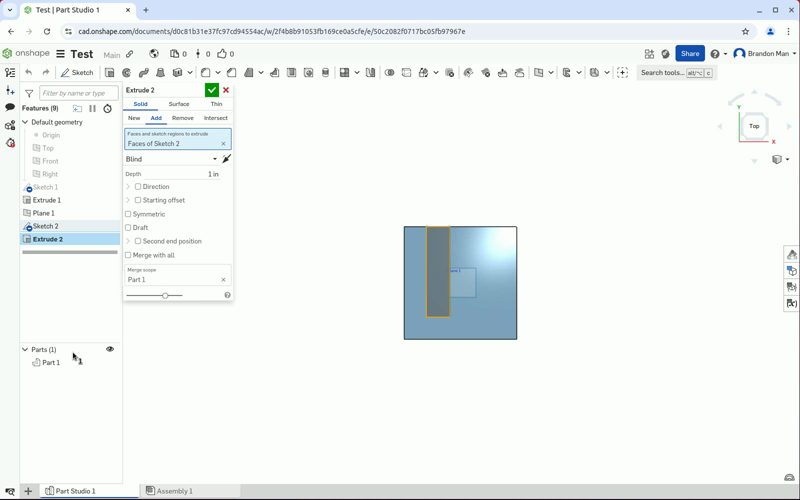
mouse_move(143, 106)
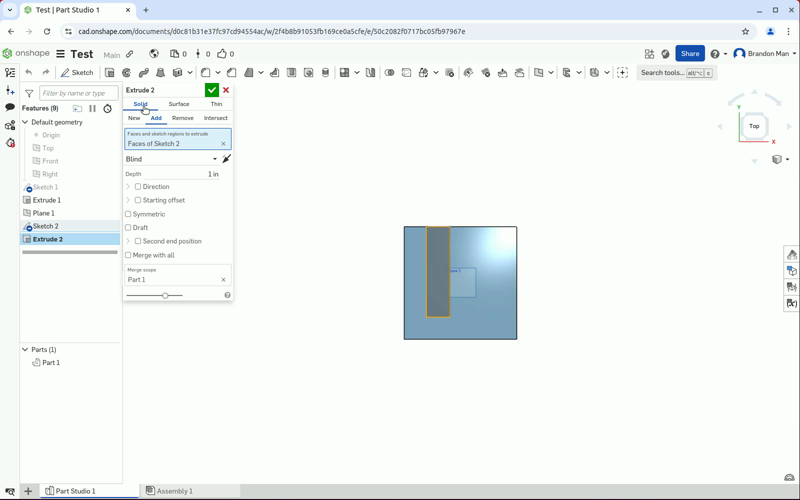
click(143, 106)
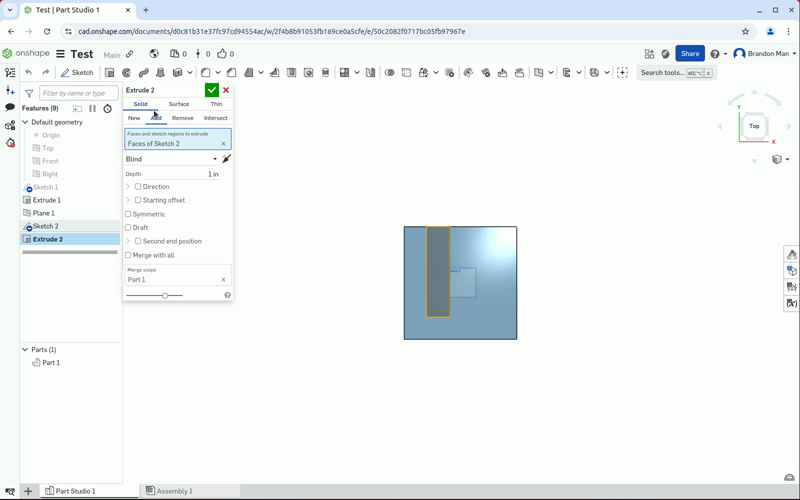
mouse_move(186, 120)
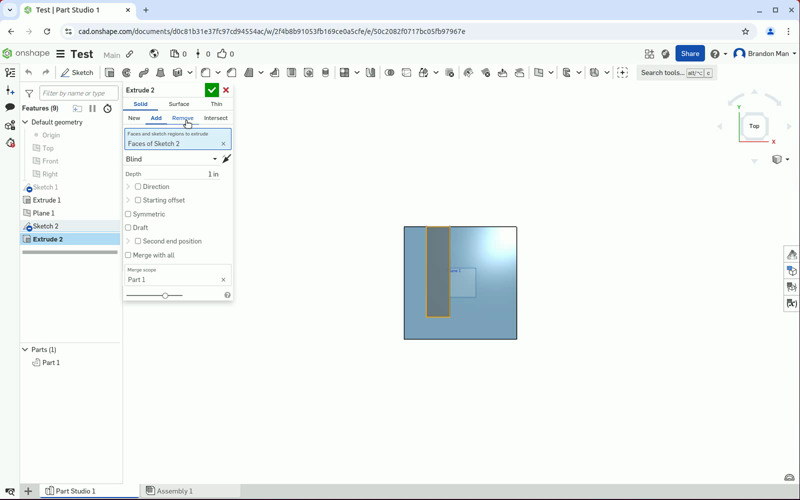
click(186, 120)
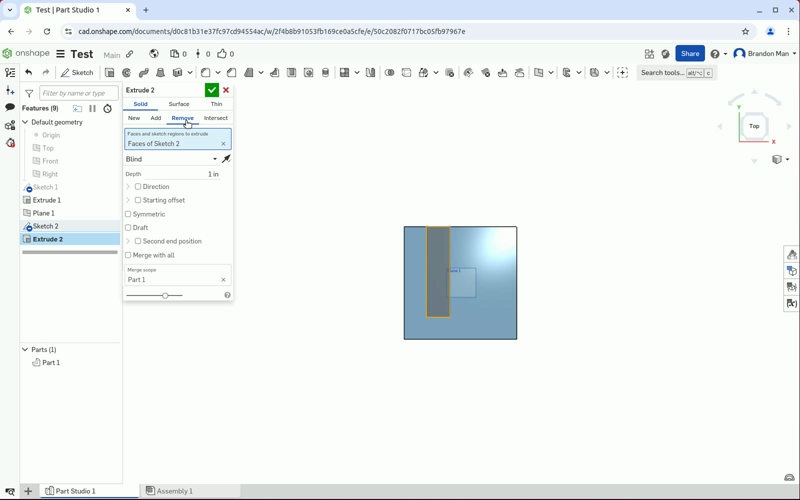
key(tab, 4)
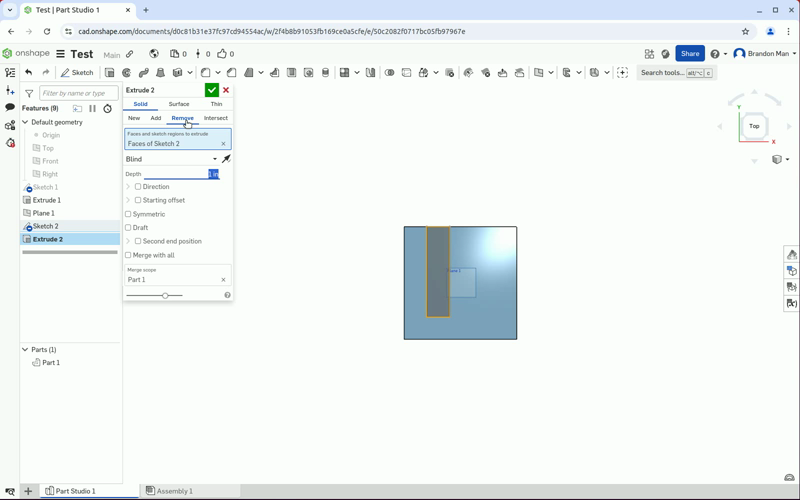
text(23.108)
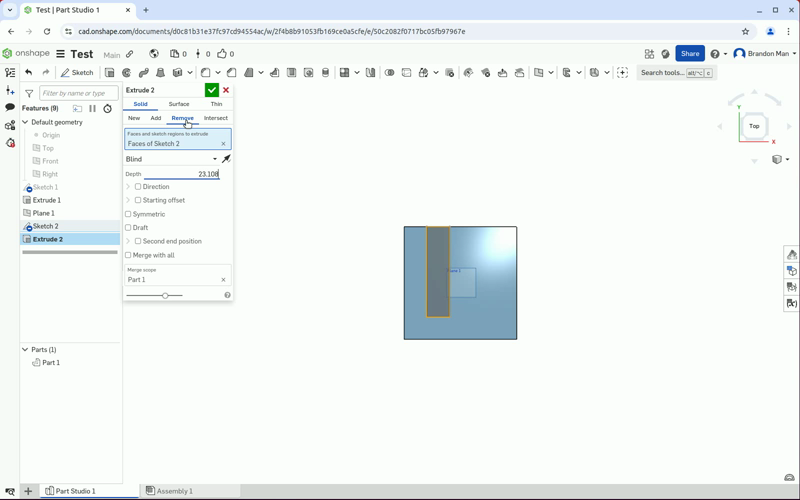
key(tab, 6)
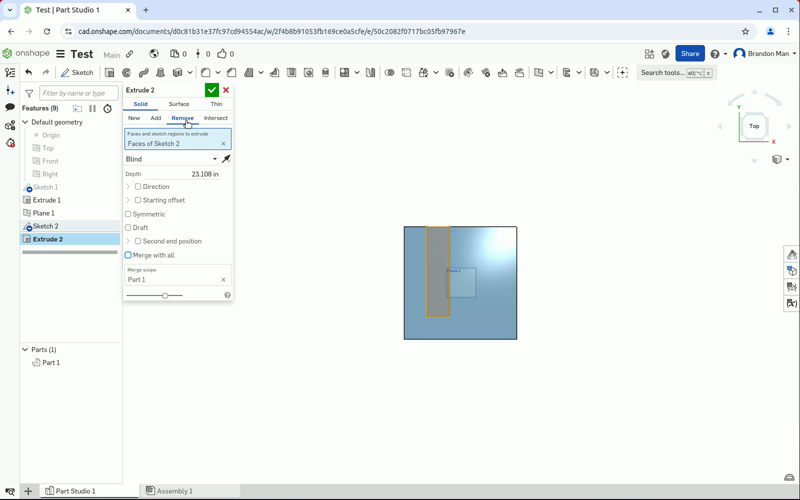
key(space)
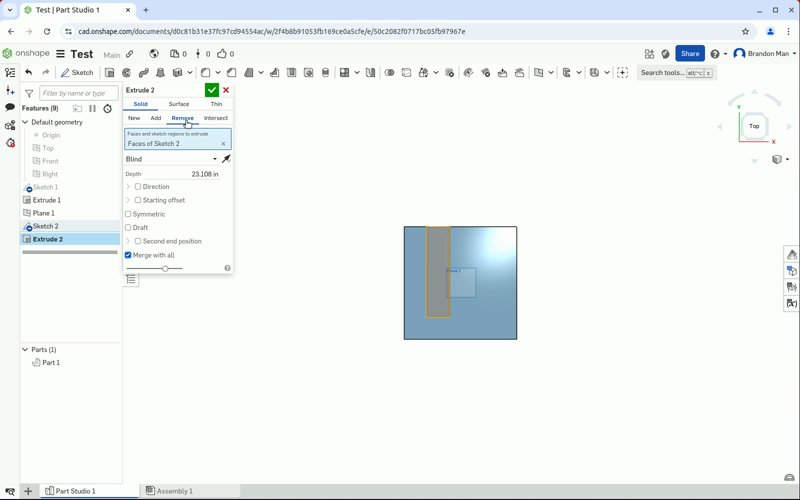
key(enter)
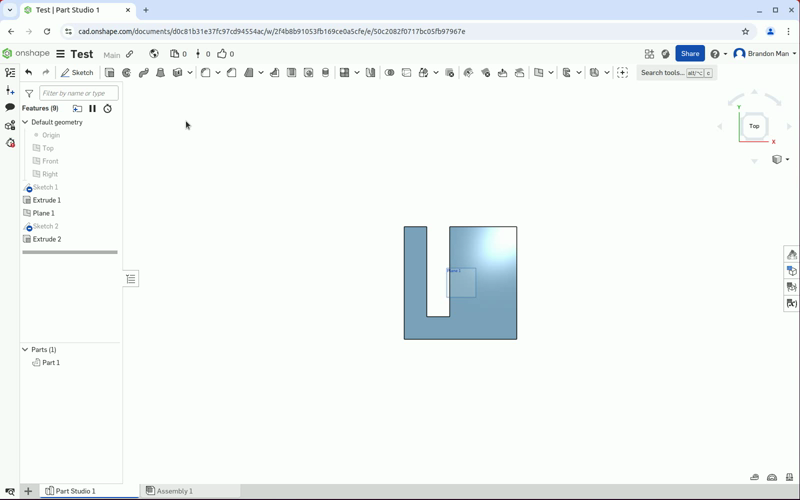
key(shift+h)
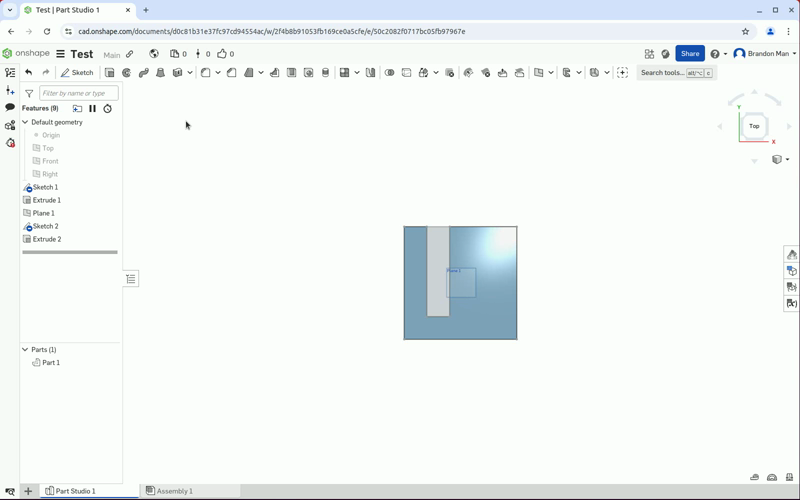
key(shift+h)
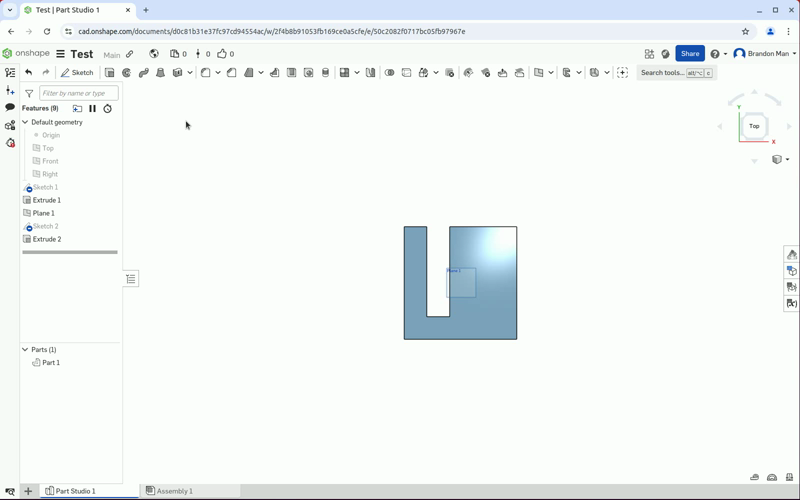
mouse_move(73, 189)
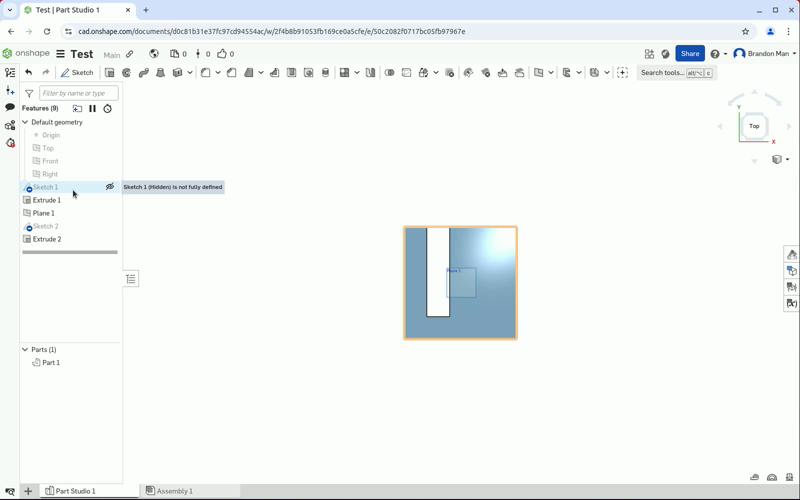
click(73, 189)
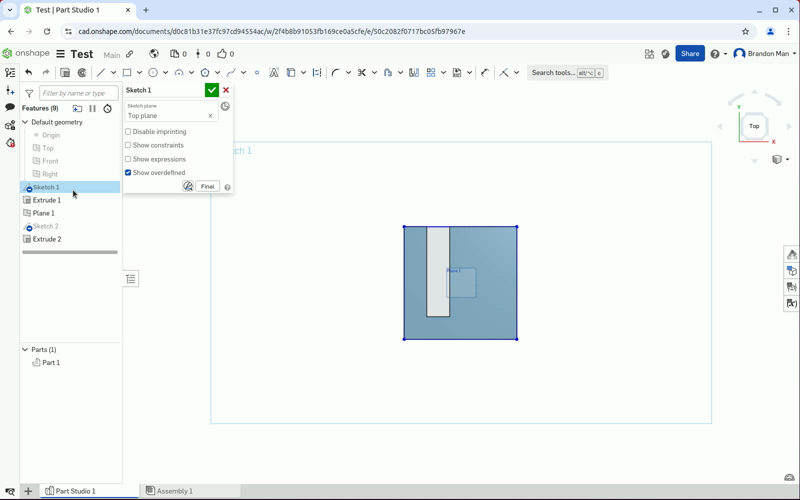
mouse_move(229, 92)
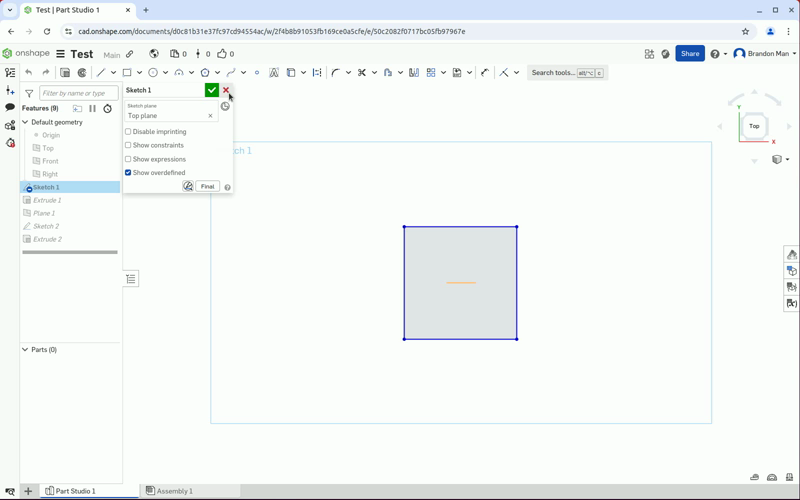
click(229, 92)
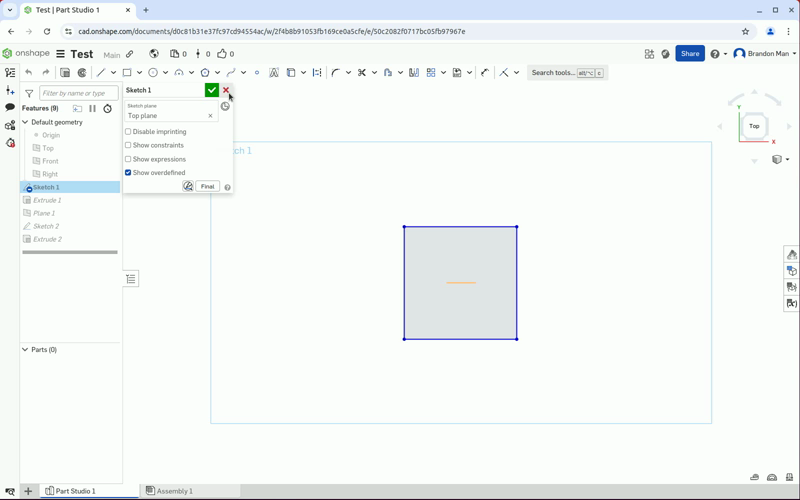
key(shift+s)
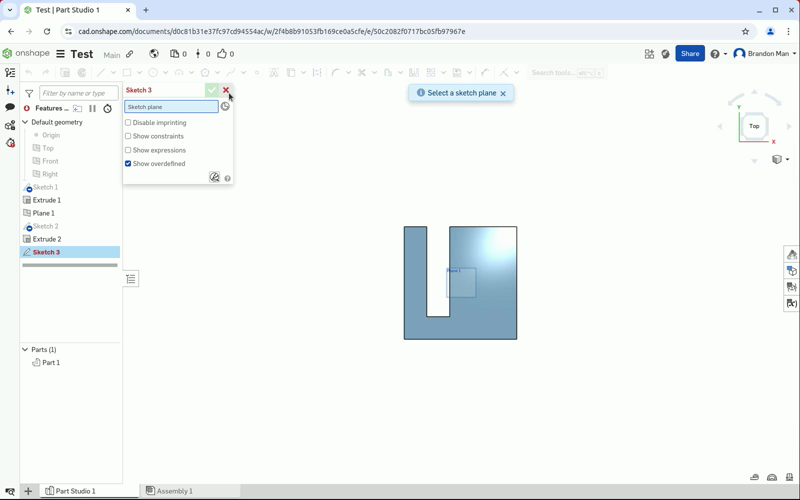
mouse_move(73, 215)
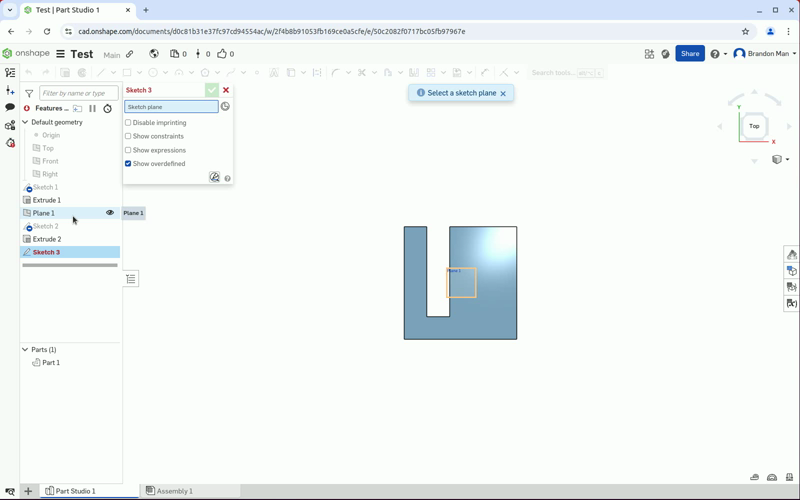
click(73, 215)
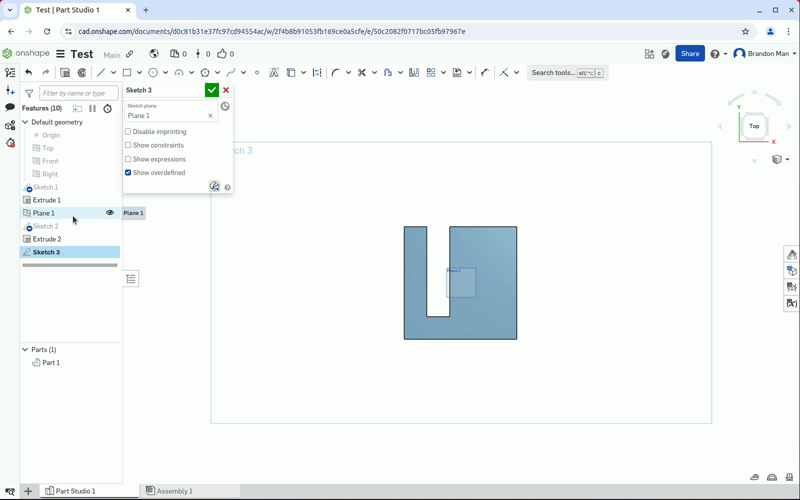
mouse_move(73, 352)
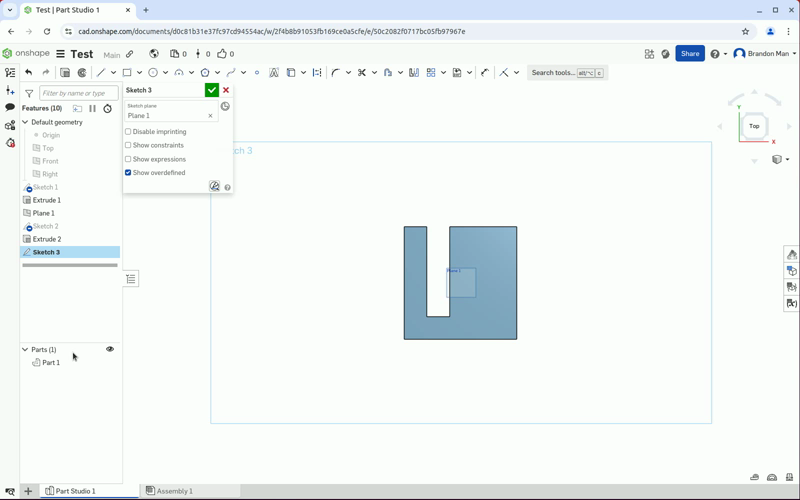
key(y)
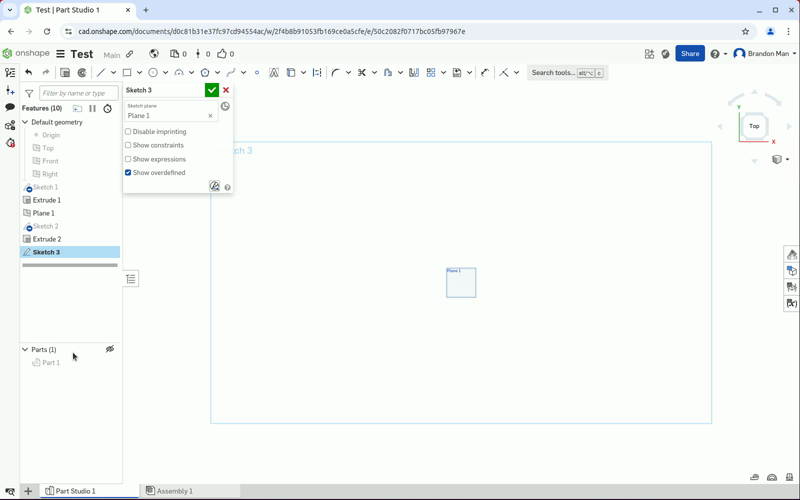
key(l)
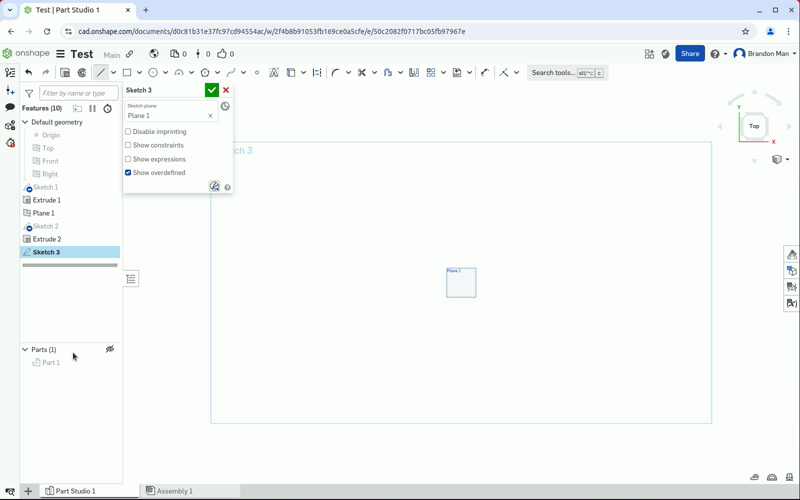
key_down(shift)
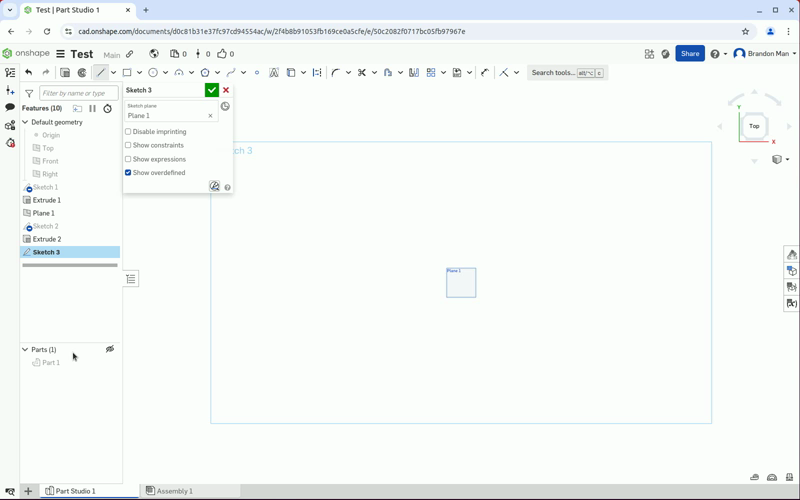
mouse_move(472, 316)
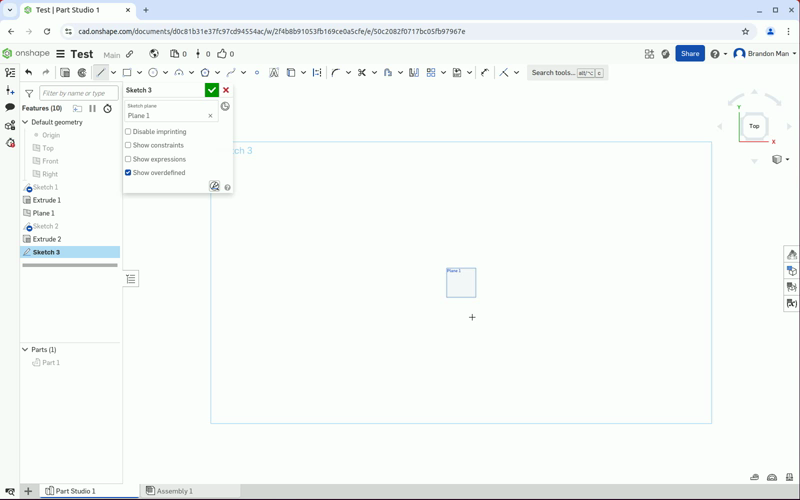
click(472, 316)
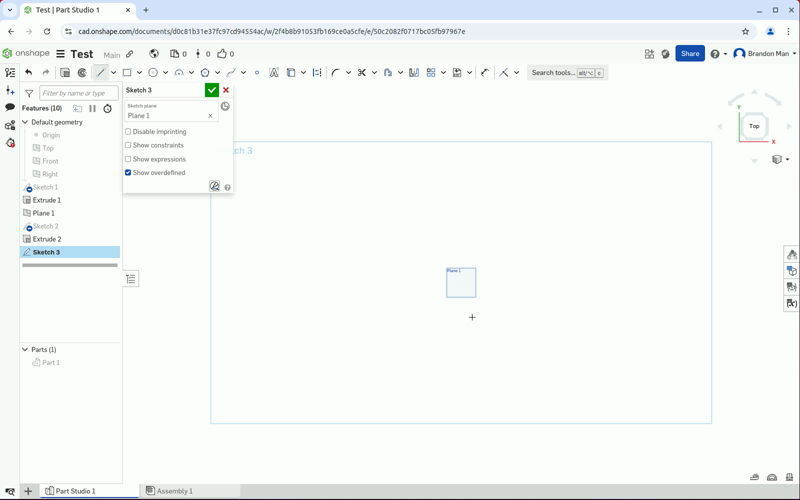
key_up(shift)
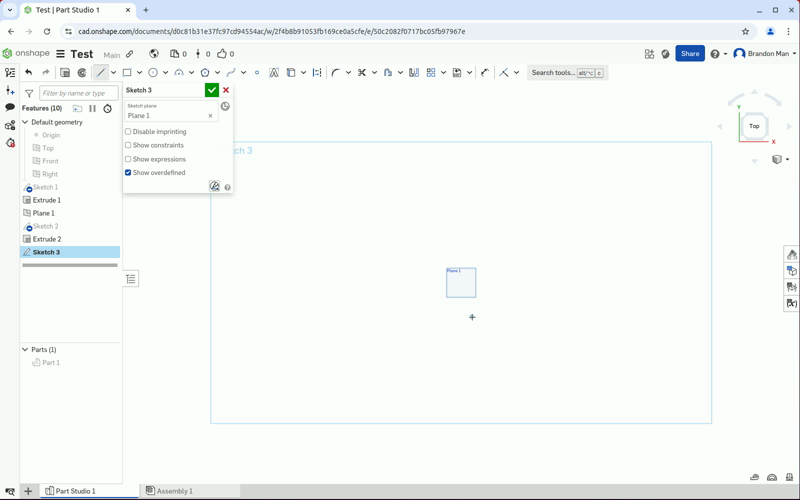
key_down(shift)
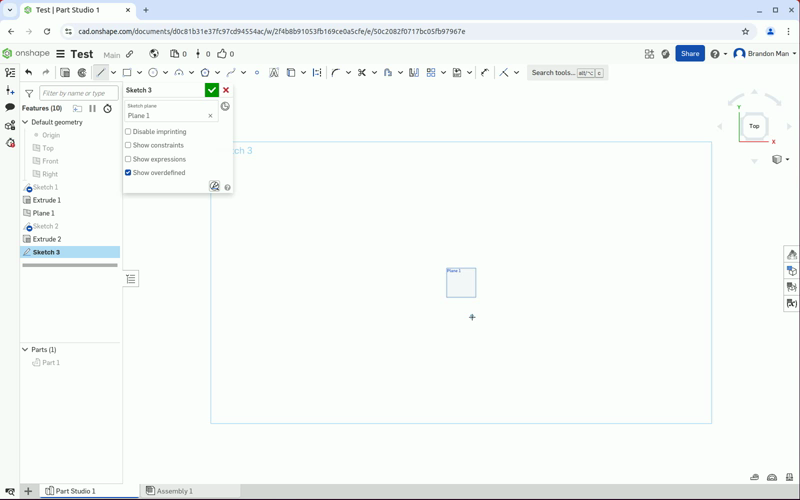
mouse_move(502, 316)
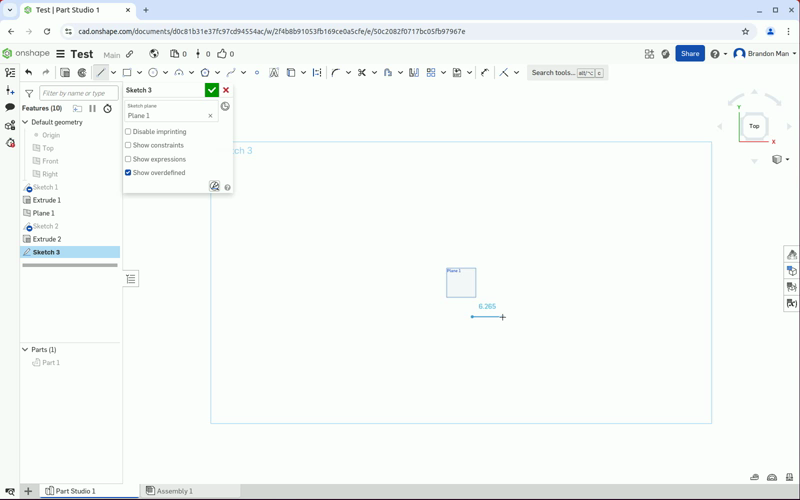
mouse_move(495, 316)
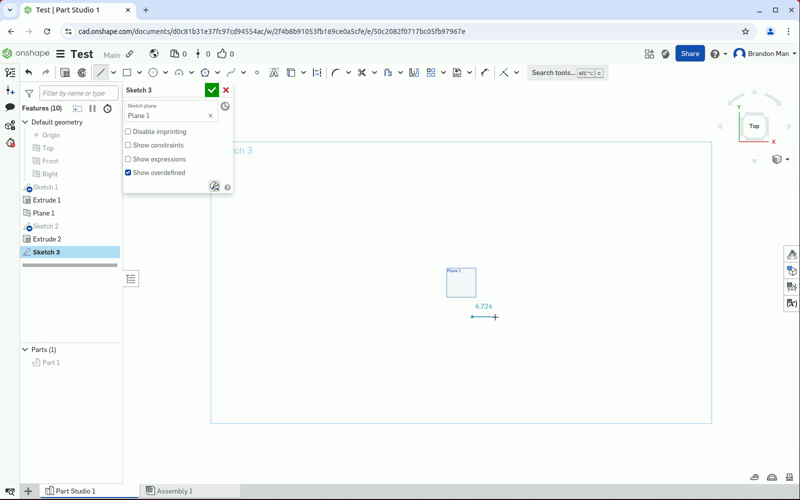
click(495, 316)
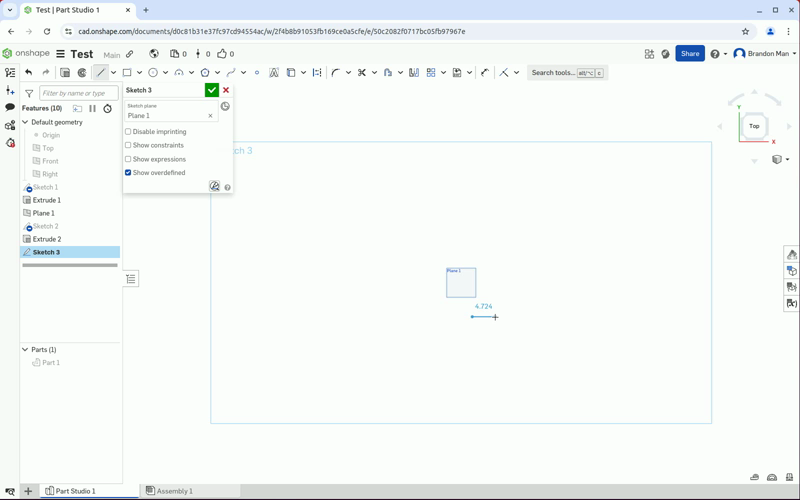
key_up(shift)
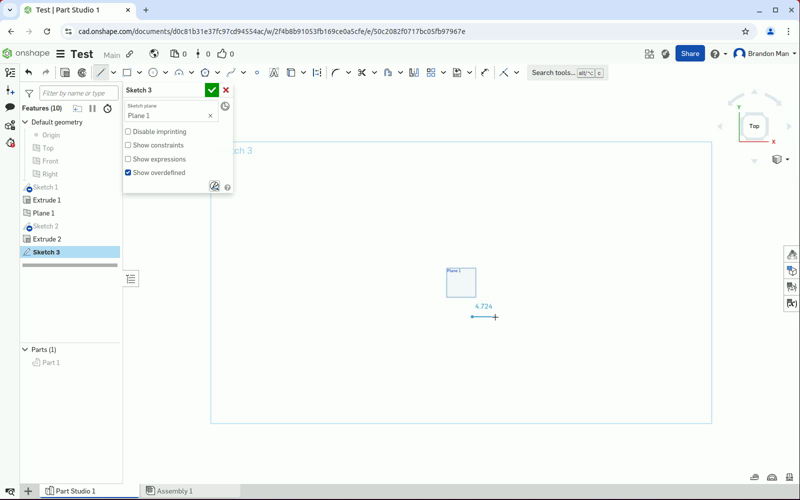
key_down(shift)
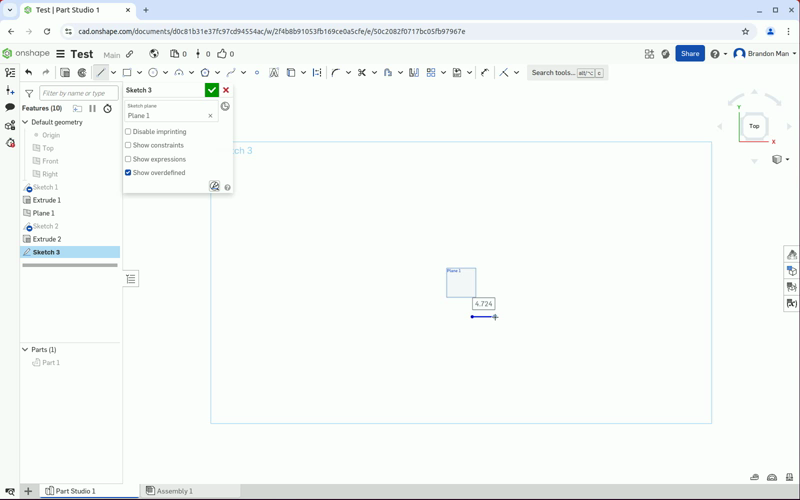
mouse_move(495, 226)
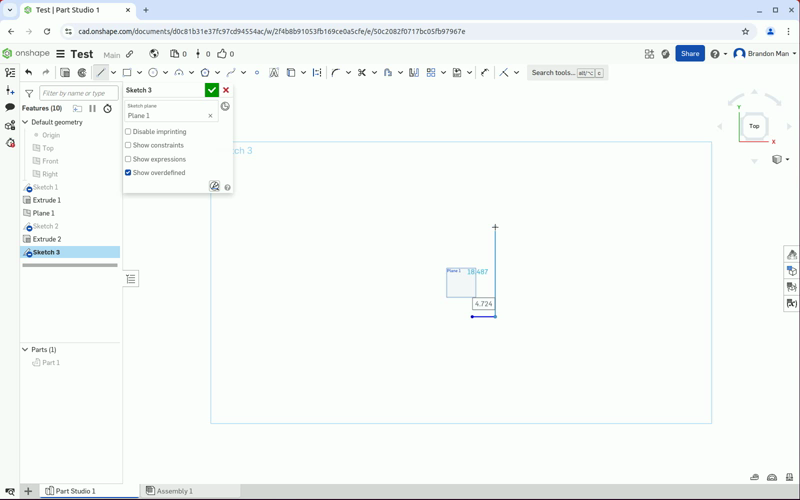
click(495, 226)
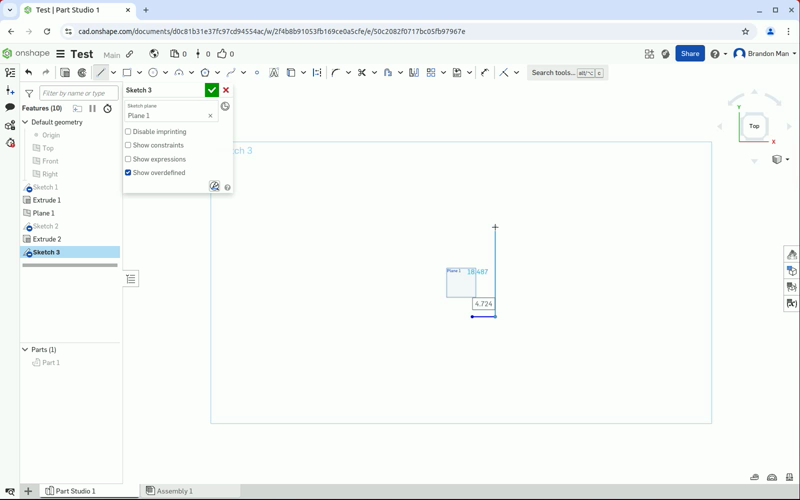
key_up(shift)
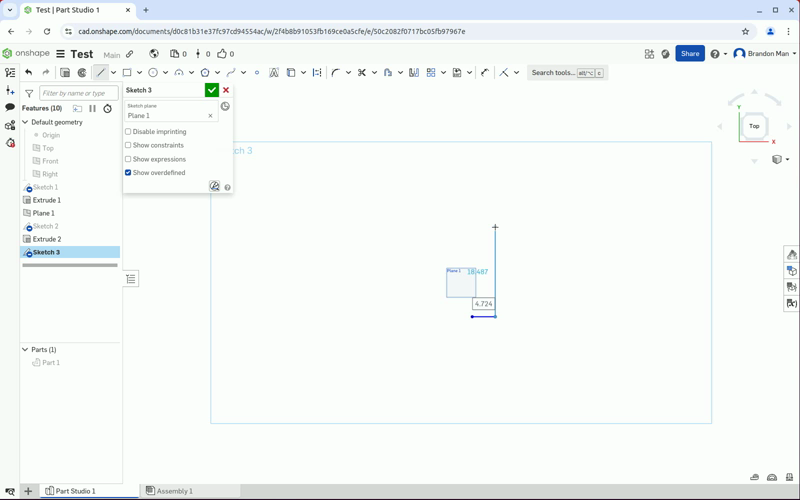
key_down(shift)
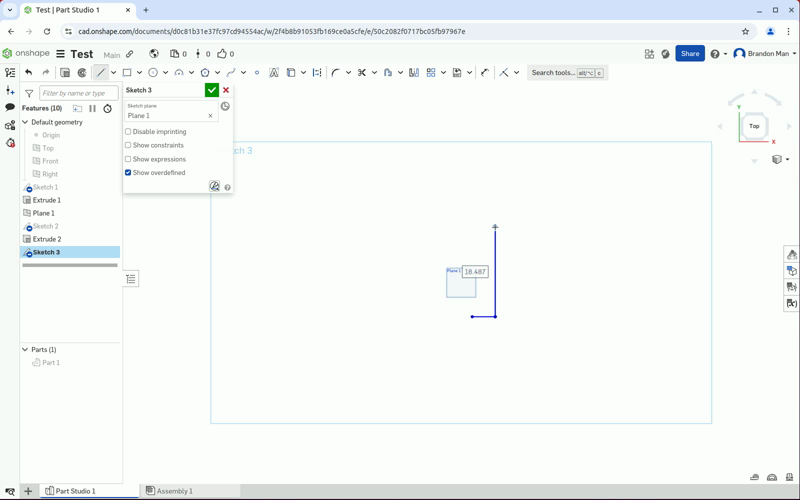
mouse_move(525, 226)
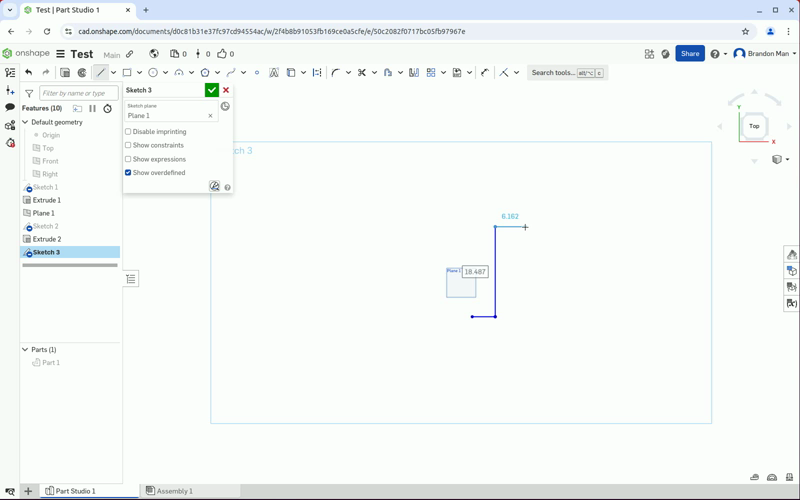
mouse_move(472, 226)
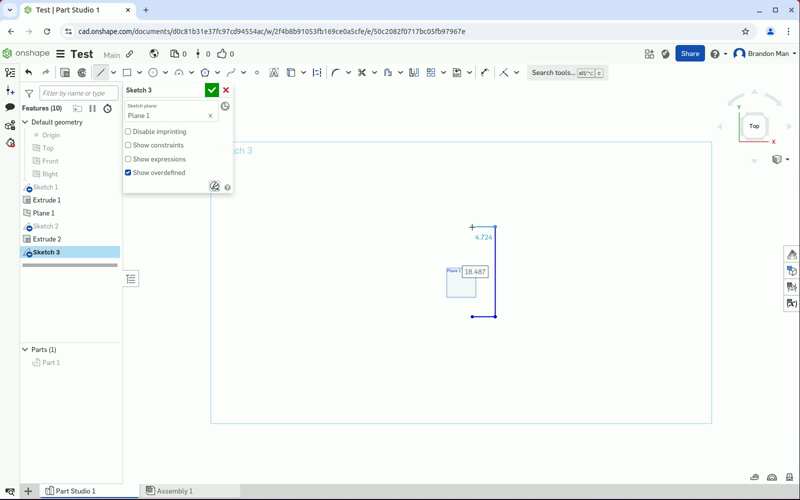
click(472, 226)
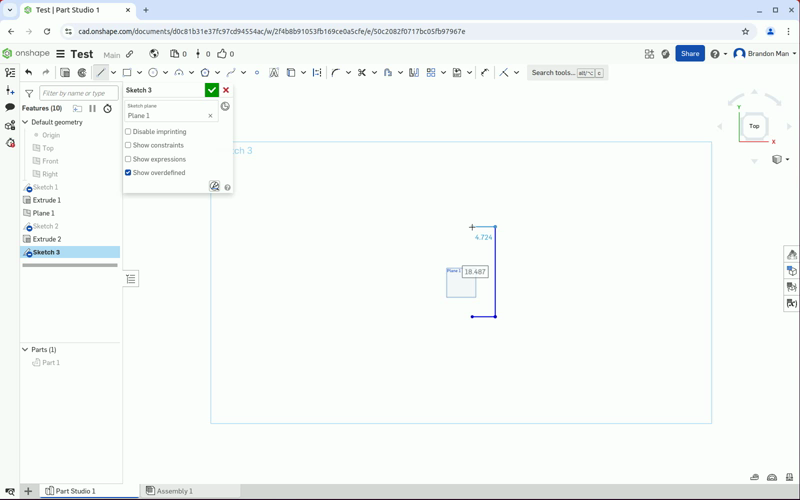
key_up(shift)
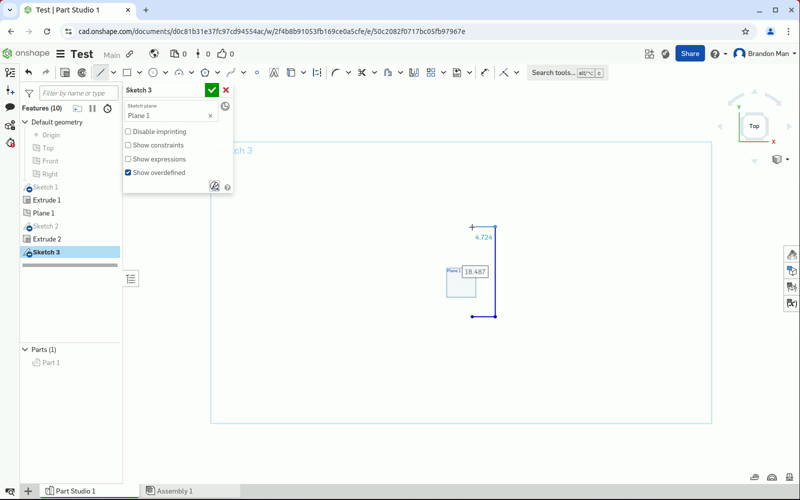
key_down(shift)
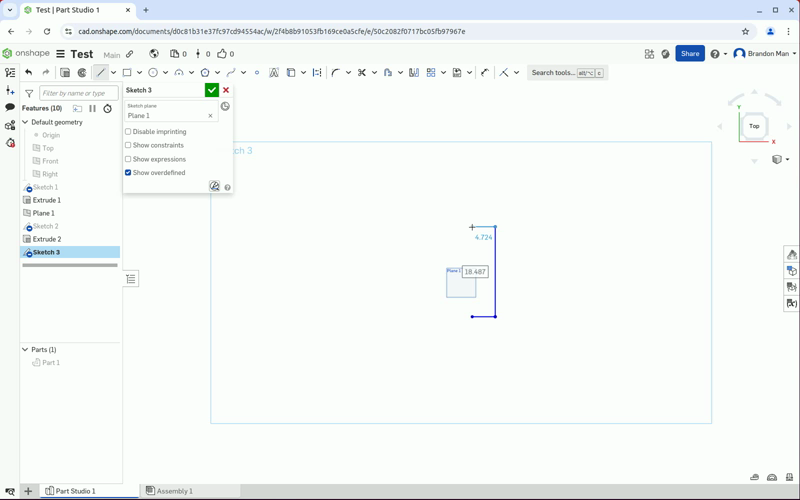
mouse_move(472, 316)
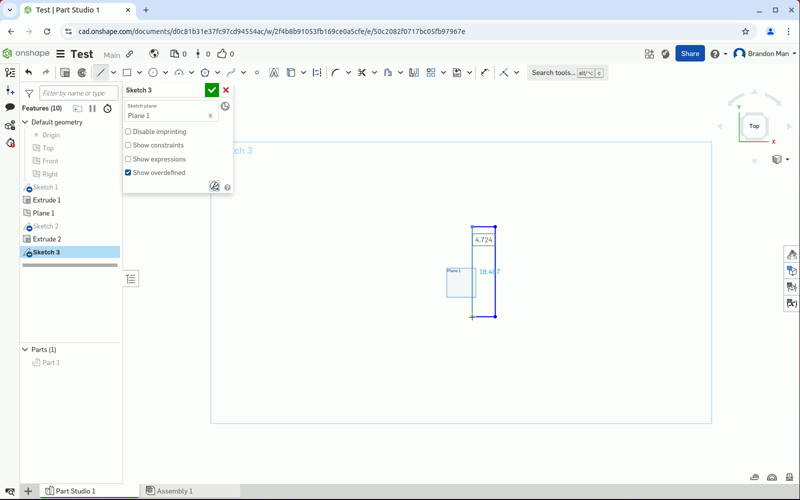
key_up(shift)
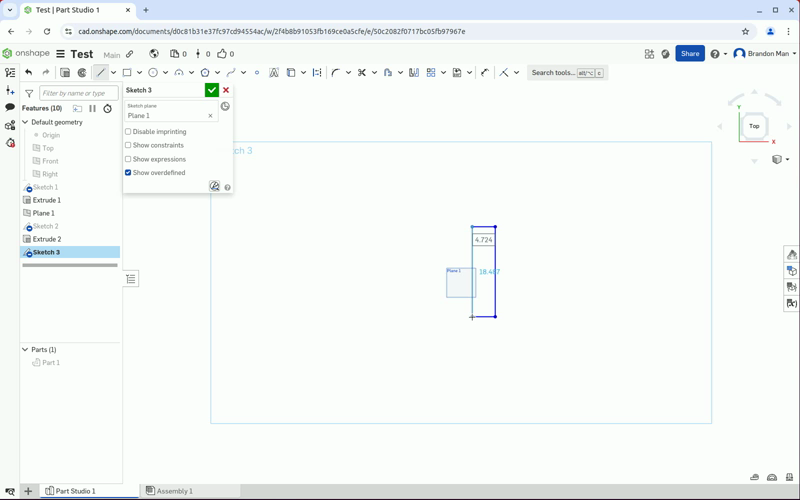
click(472, 316)
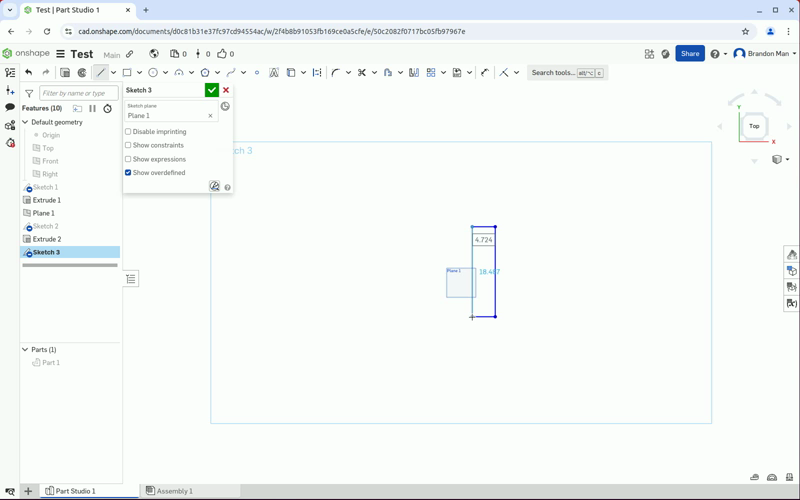
key(esc)
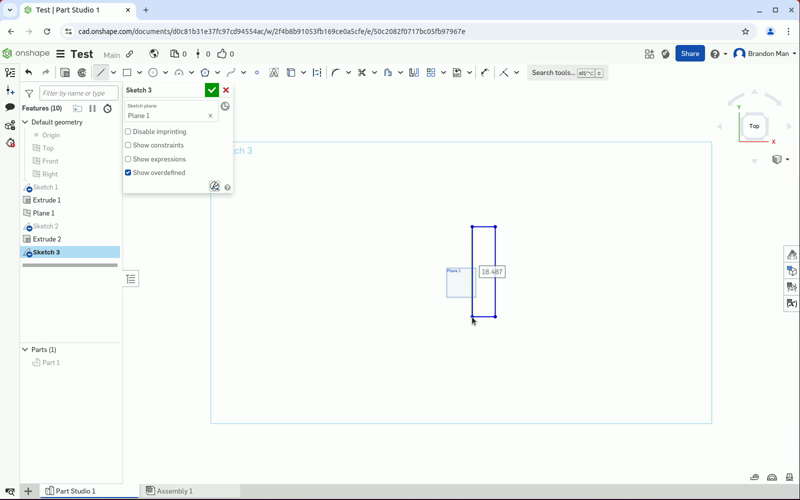
mouse_move(485, 298)
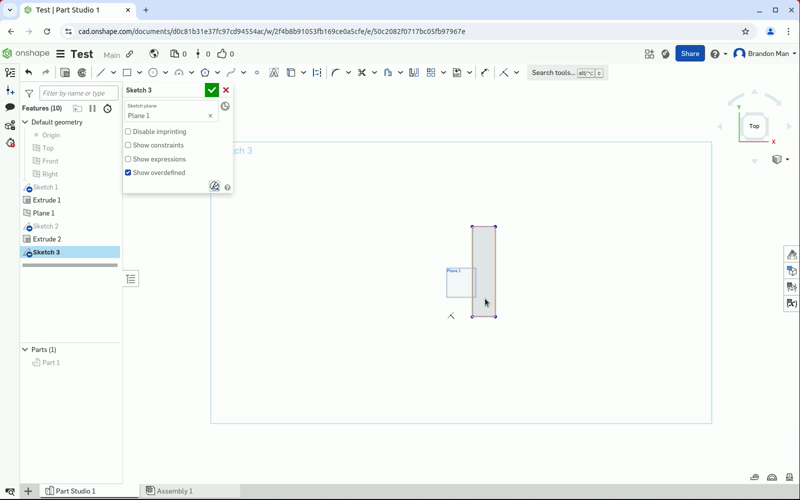
click(485, 298)
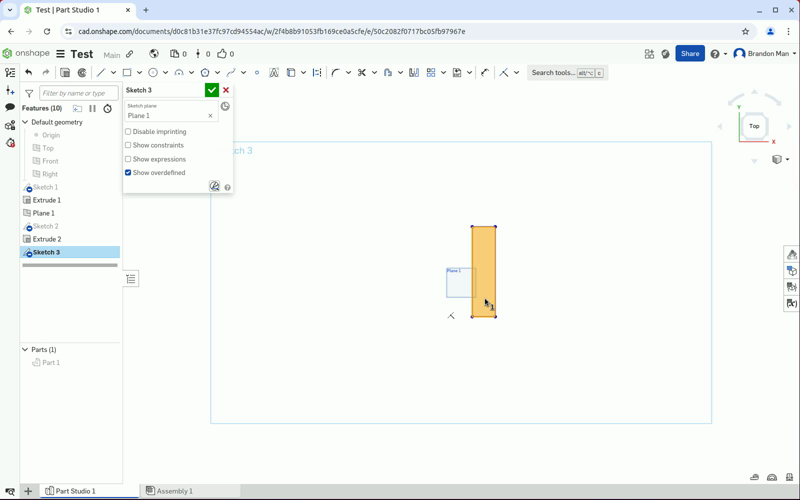
mouse_move(73, 352)
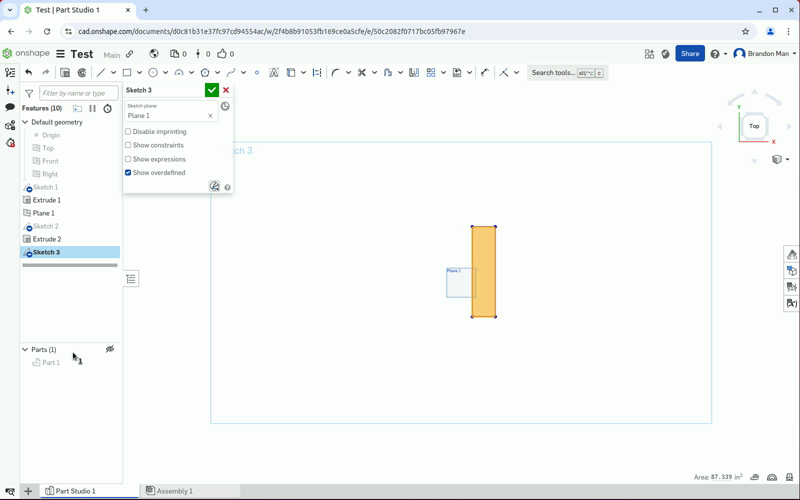
key(shift+y)
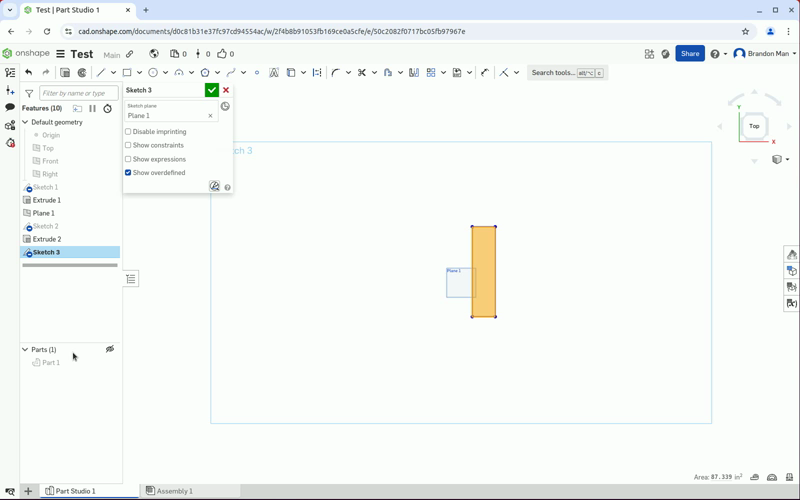
key(shift+e)
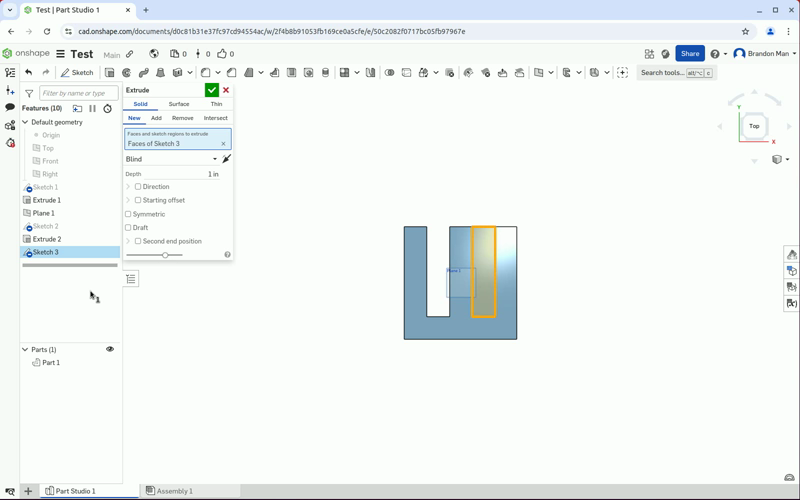
mouse_move(143, 106)
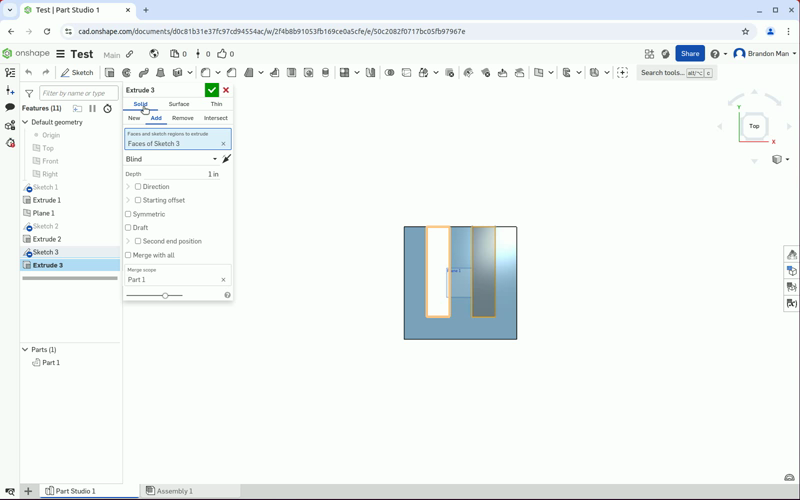
click(143, 106)
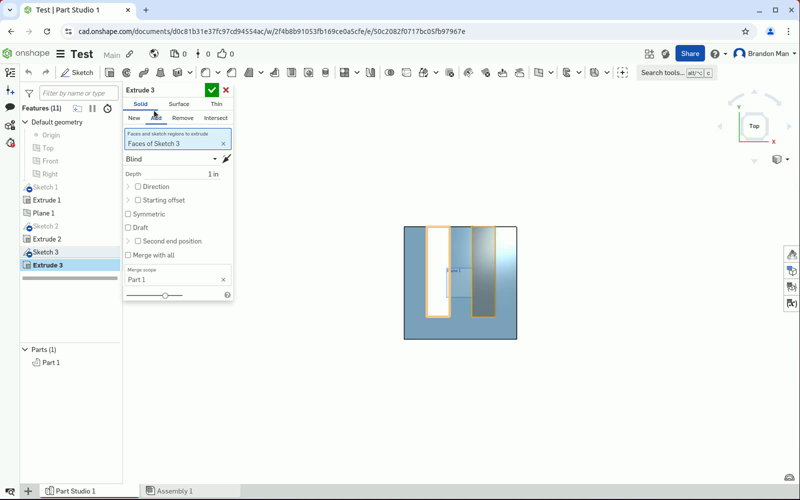
mouse_move(186, 120)
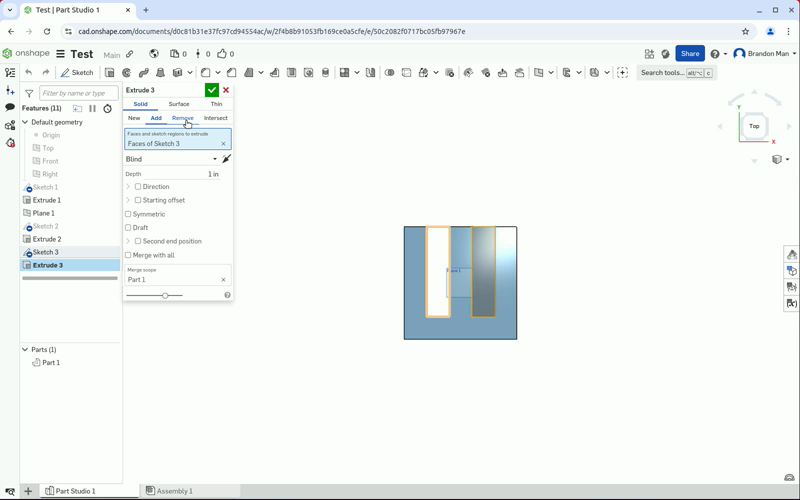
click(186, 120)
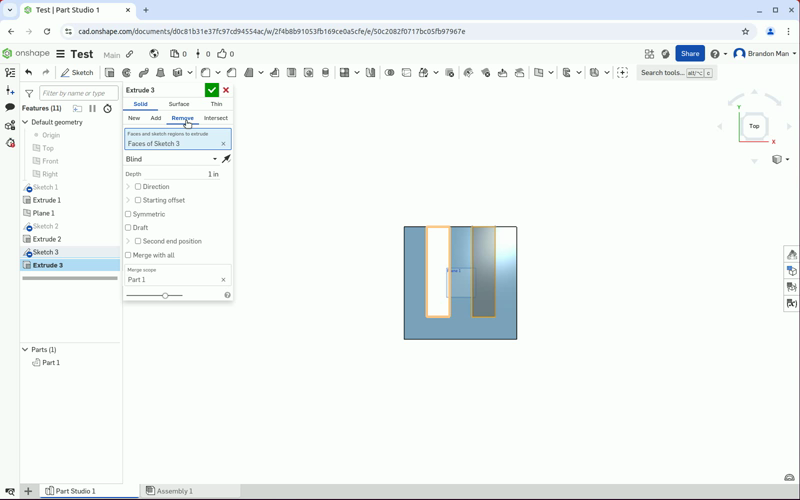
key(tab, 4)
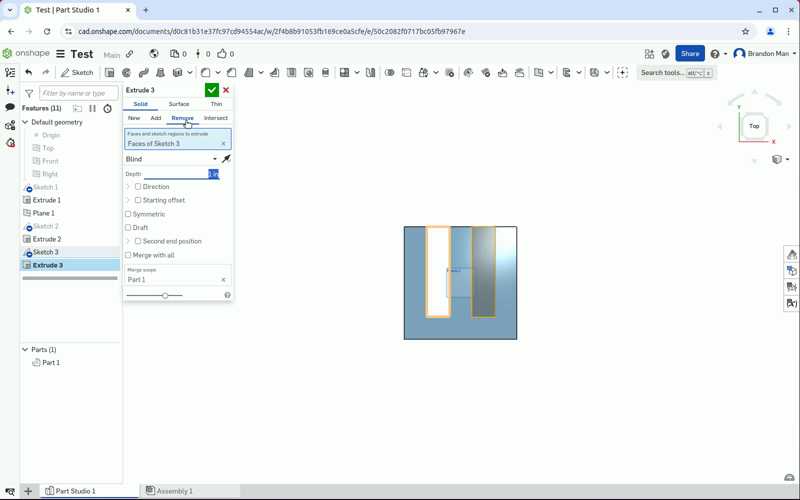
text(23.108)
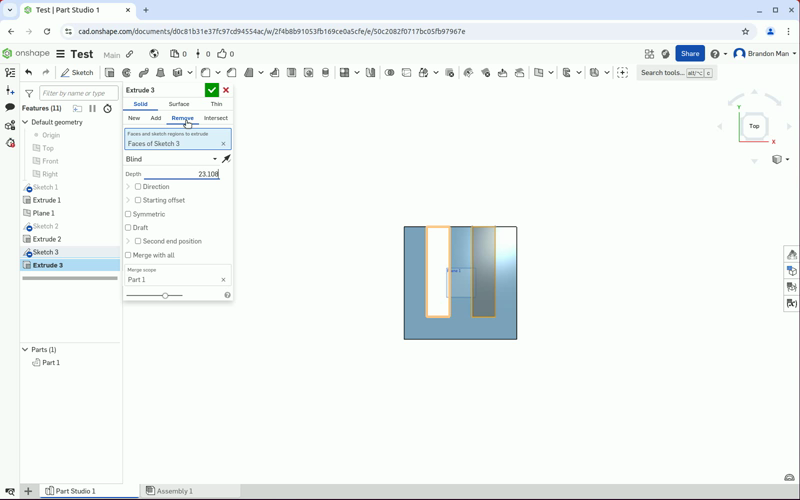
key(tab, 6)
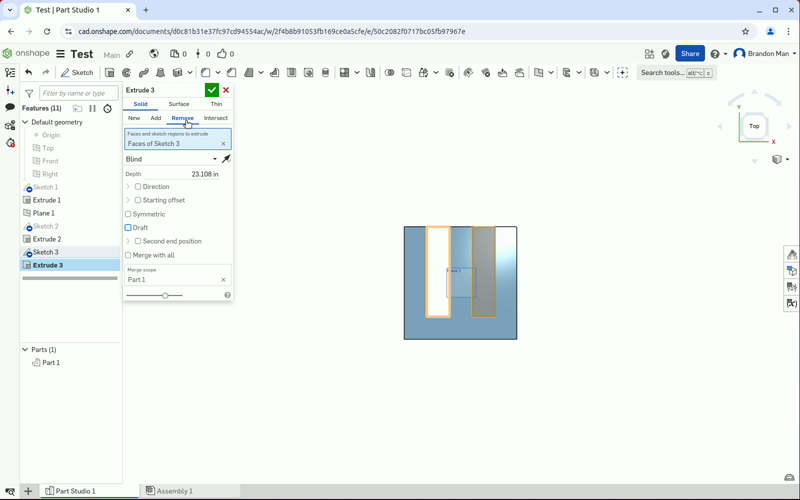
key(space)
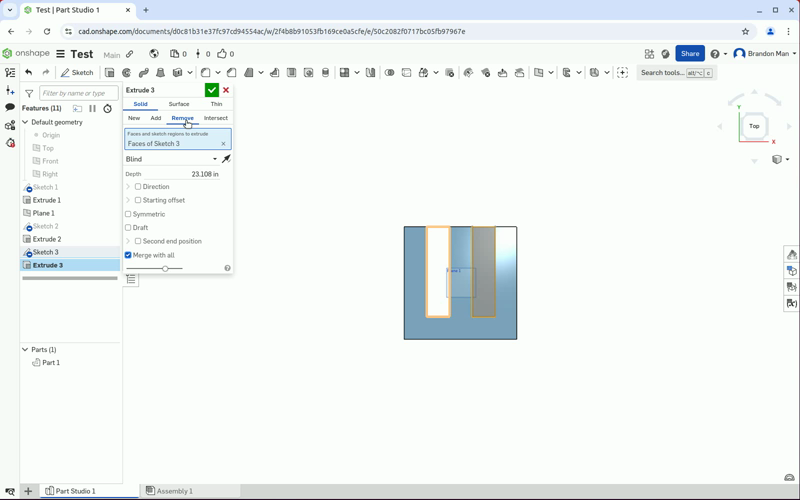
key(enter)
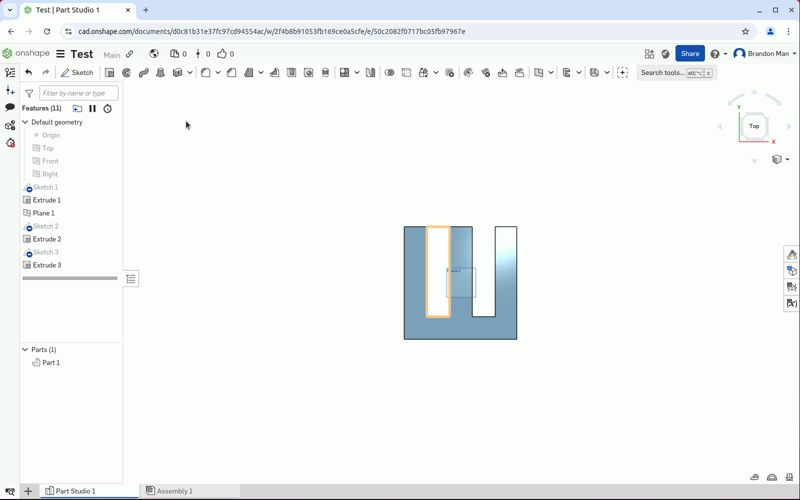
key(shift+h)
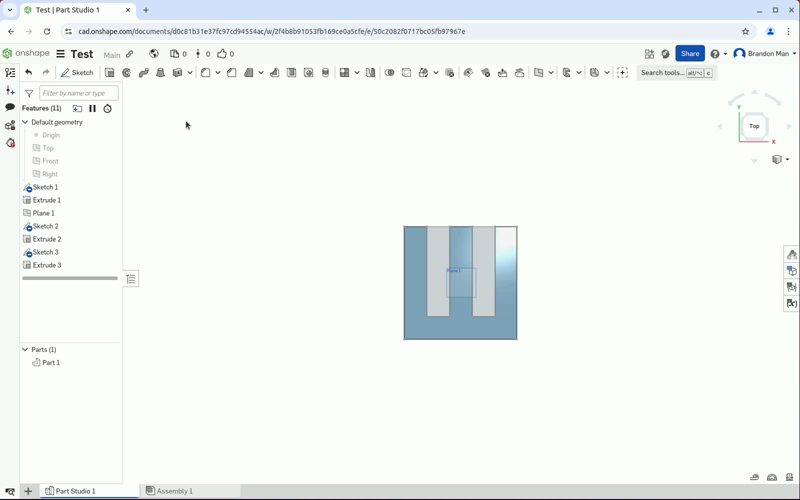
key(shift+h)
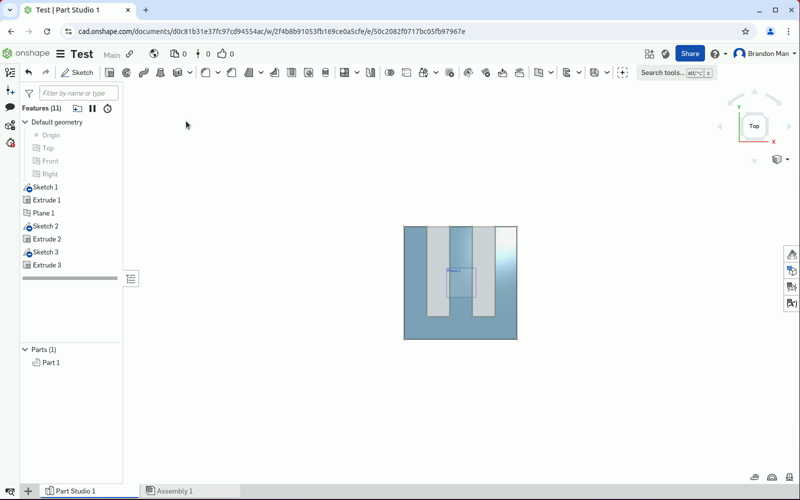
key(shift+7)
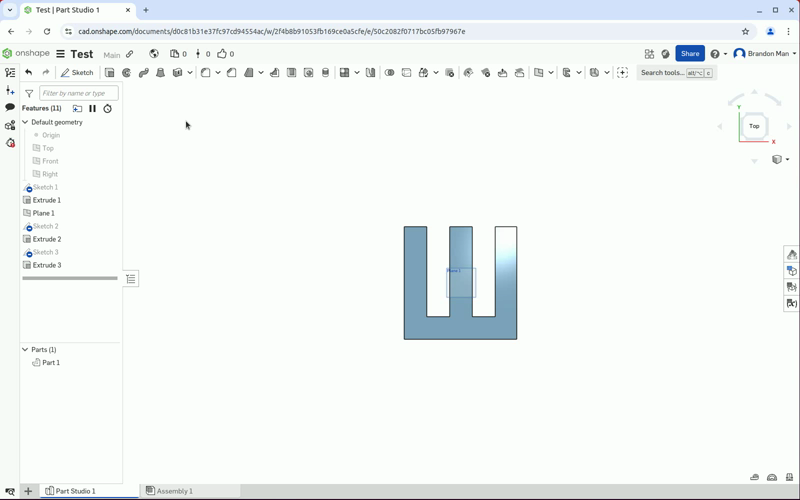
key(up, 3)
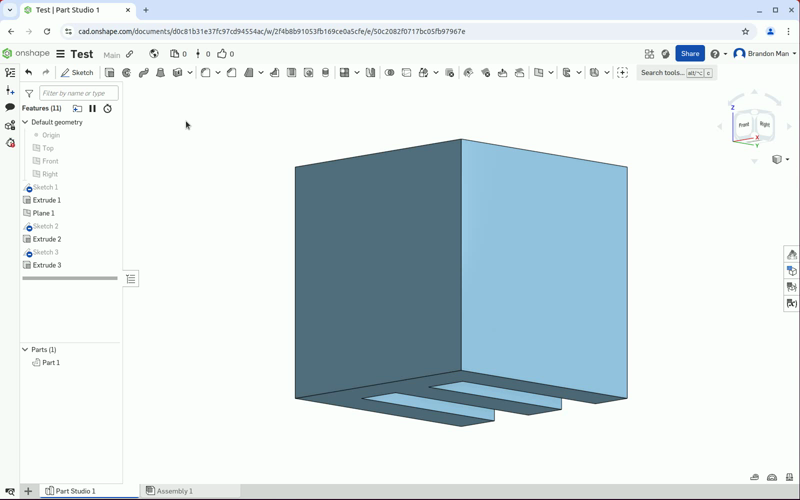
key(left, 3)
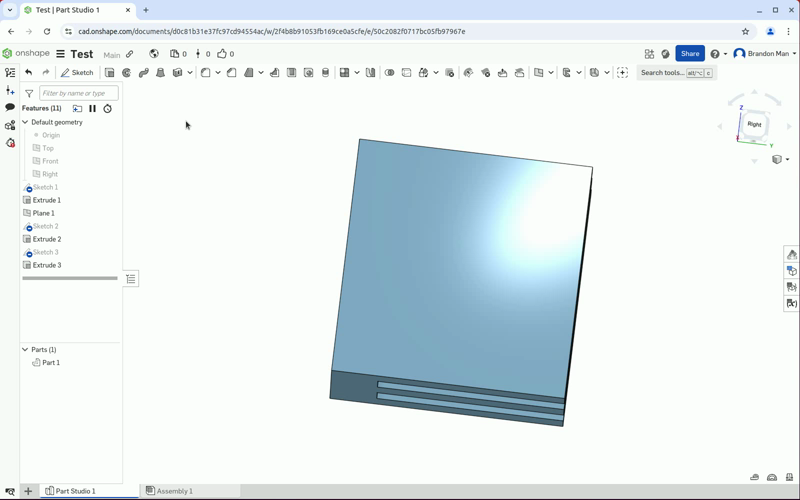
key(right, 3)
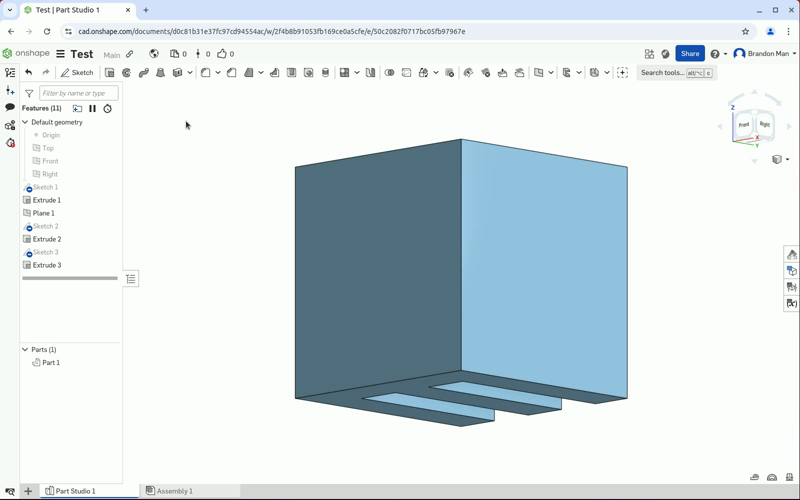
key(down, 3)
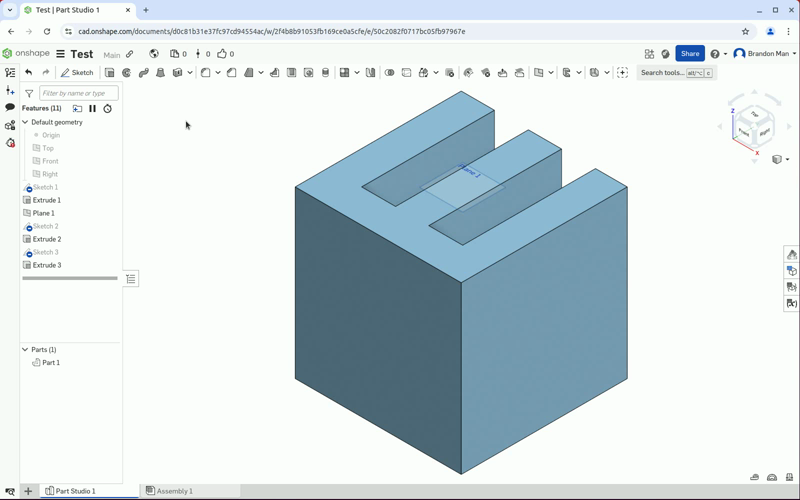
mouse_move(73, 189)
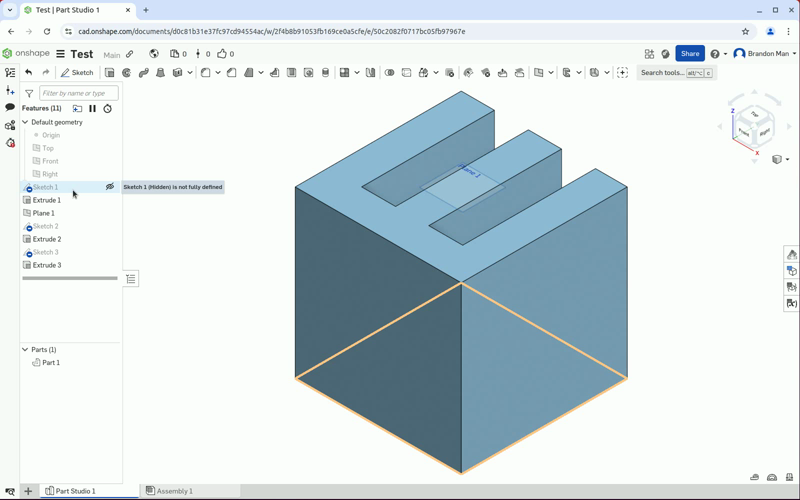
click(73, 189)